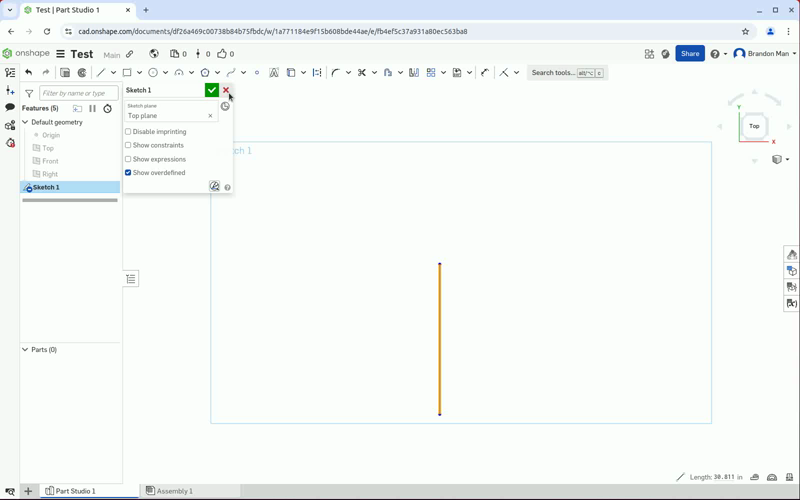
key(shift+h)
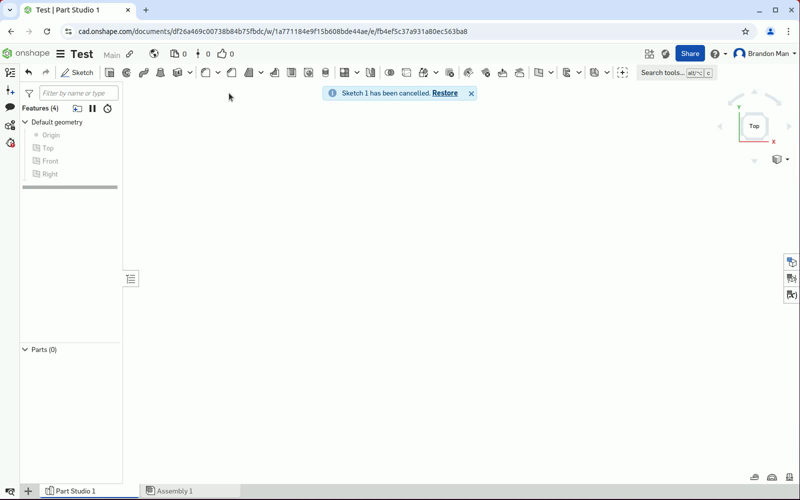
mouse_move(73, 352)
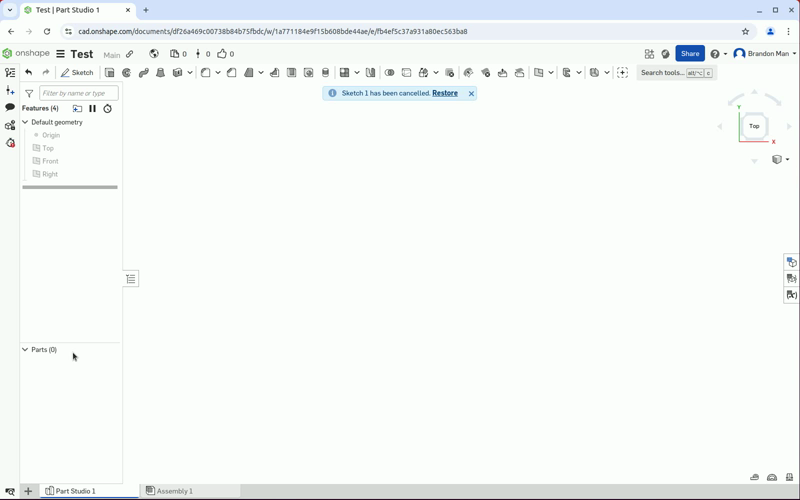
key(y)
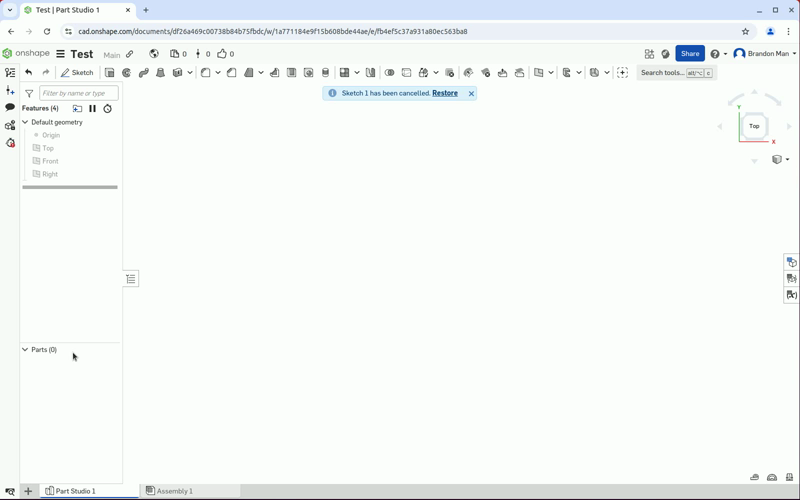
key(shift+p)
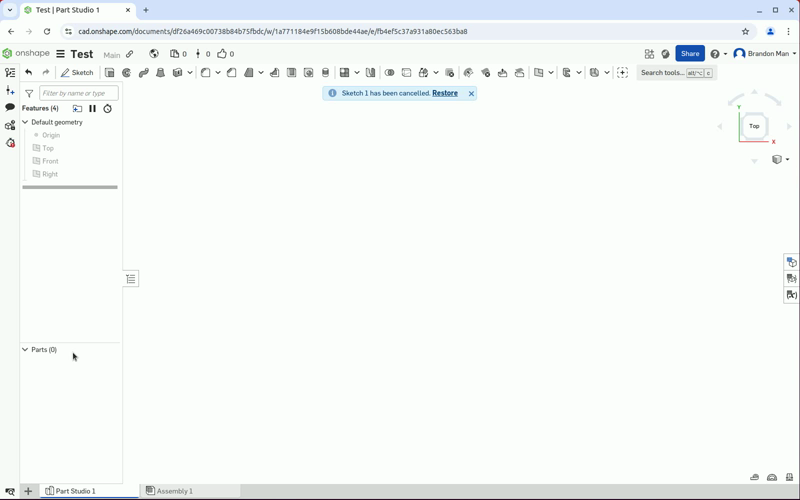
key(space)
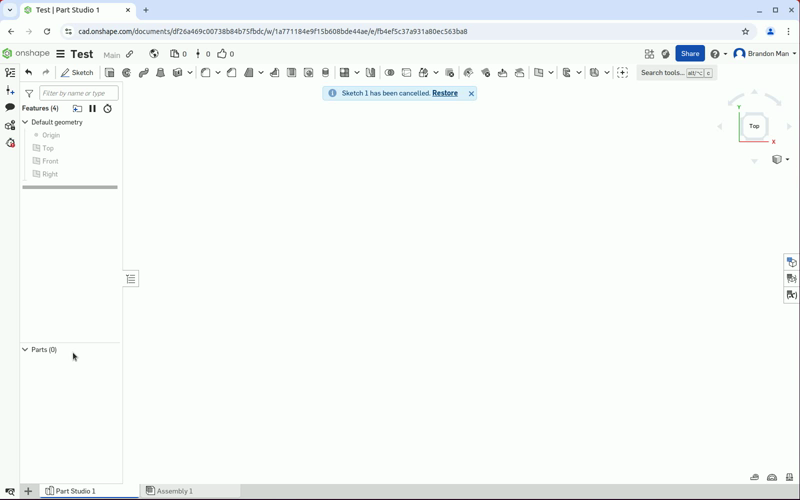
key_down(shift)
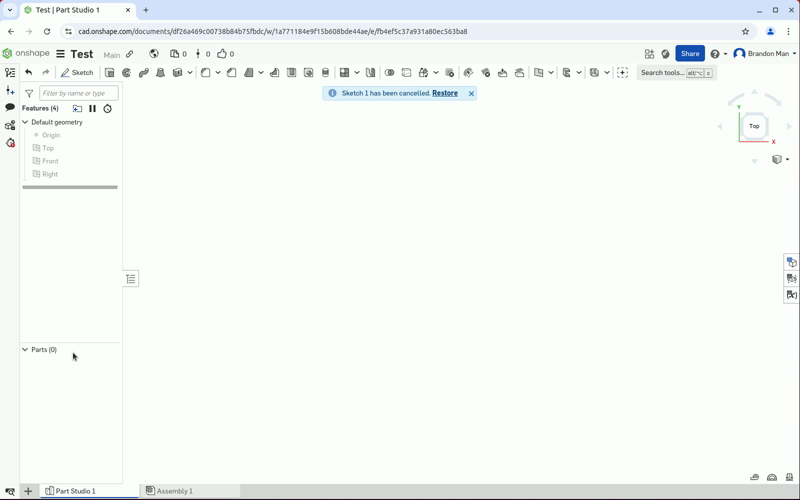
key(up)
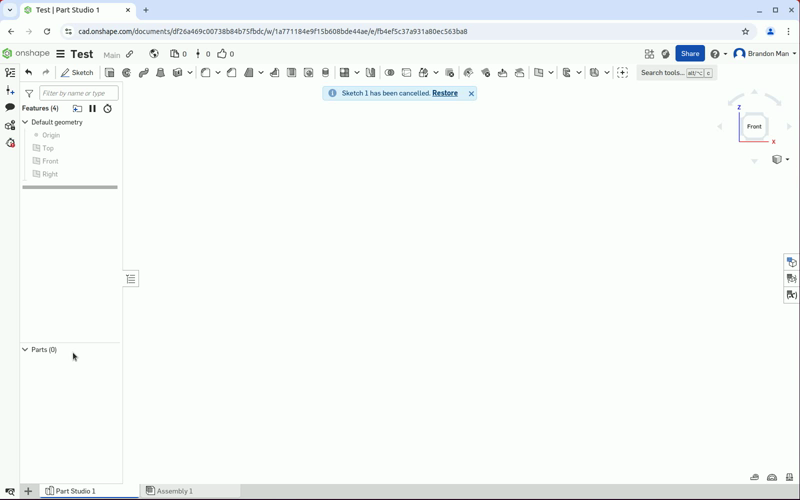
key_up(shift)
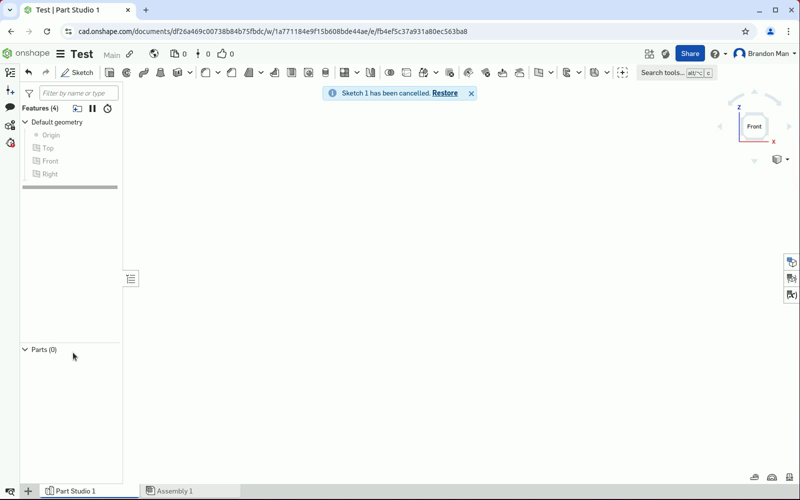
mouse_move(73, 352)
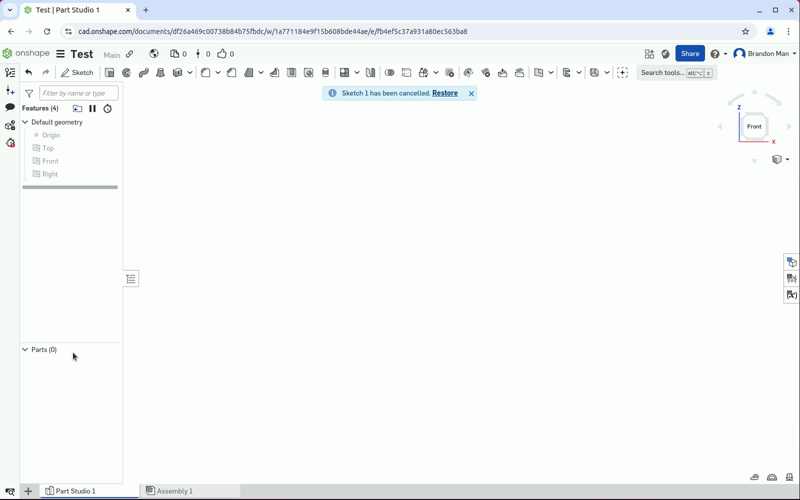
key(shift+y)
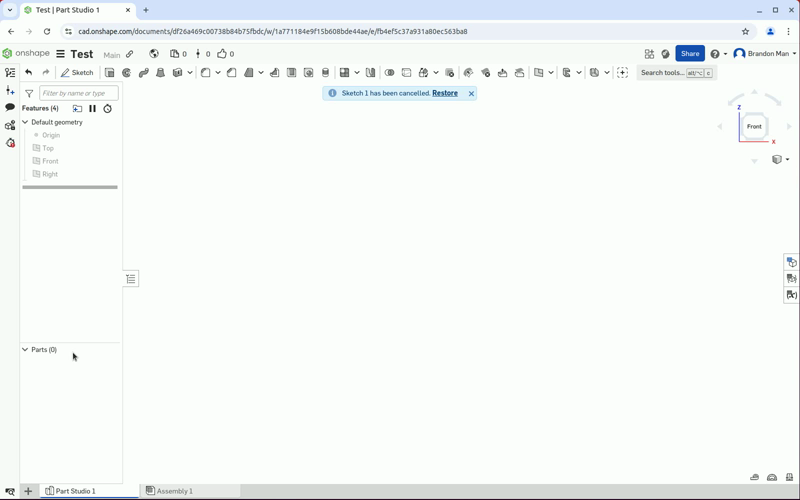
key(shift+s)
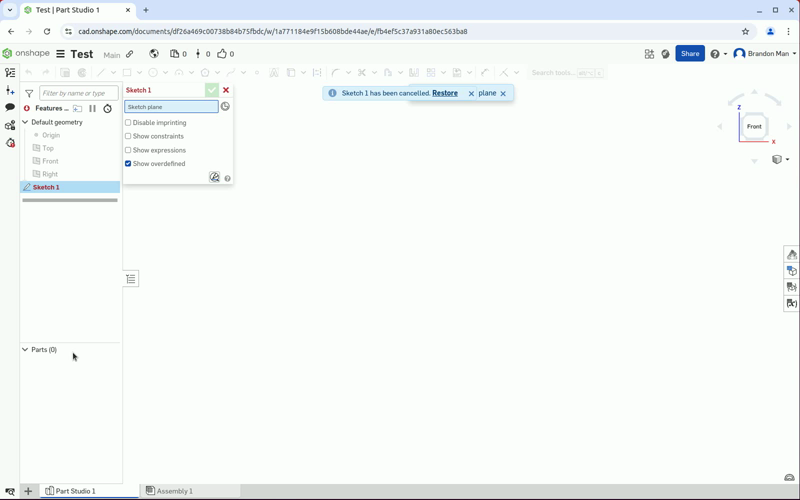
mouse_move(73, 163)
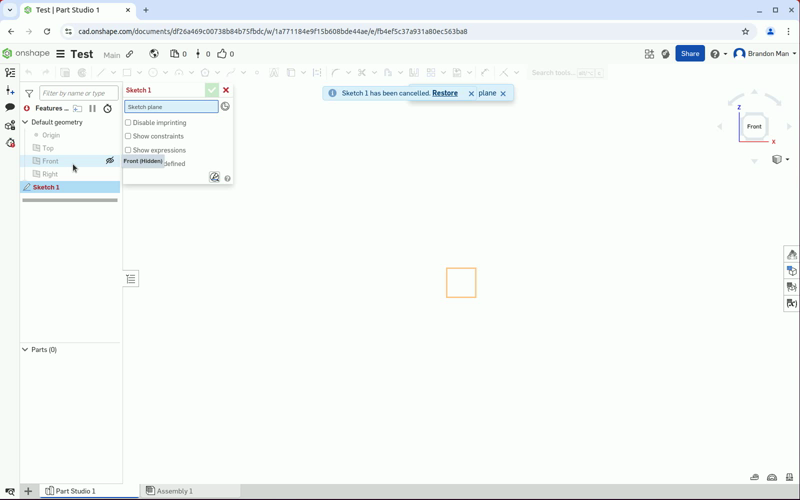
click(73, 163)
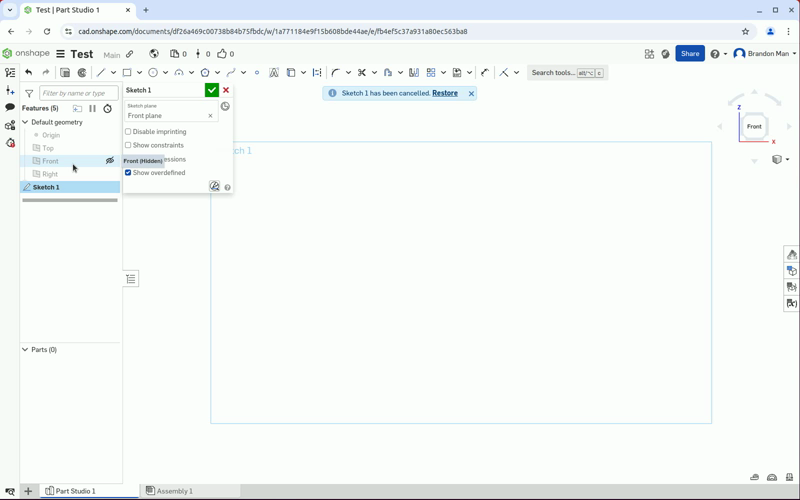
mouse_move(73, 352)
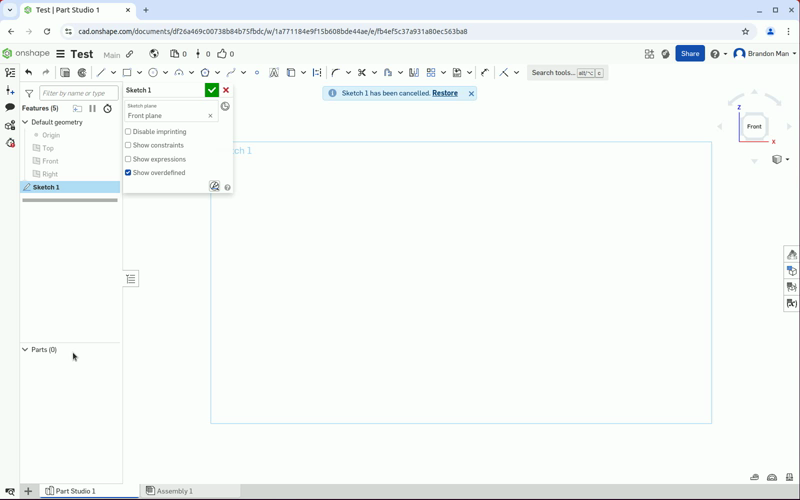
key(y)
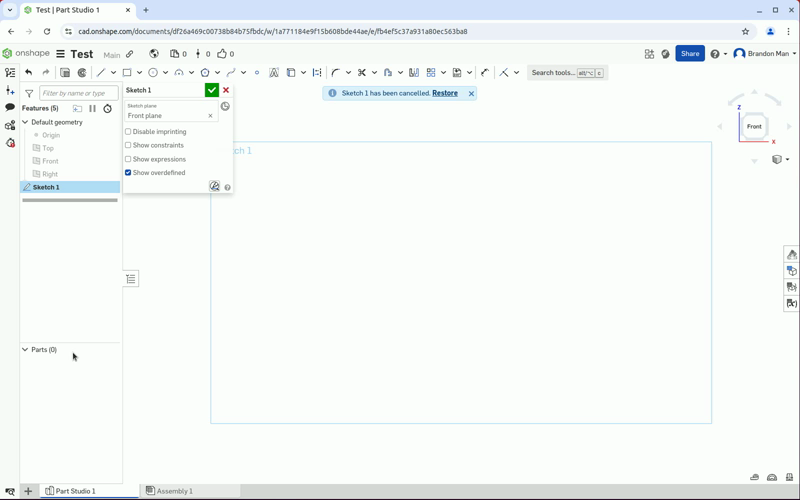
key(l)
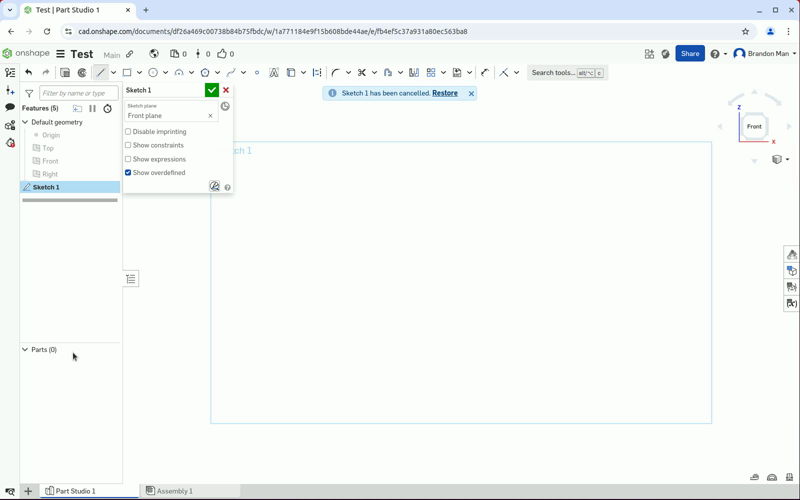
key_down(shift)
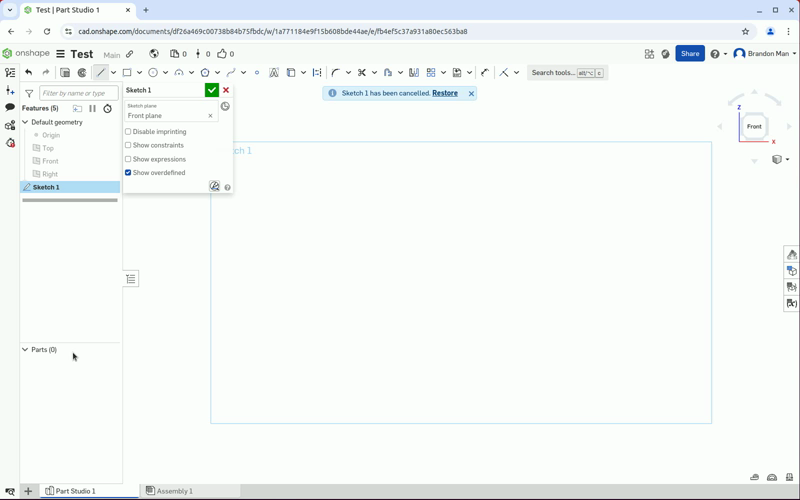
mouse_move(460, 282)
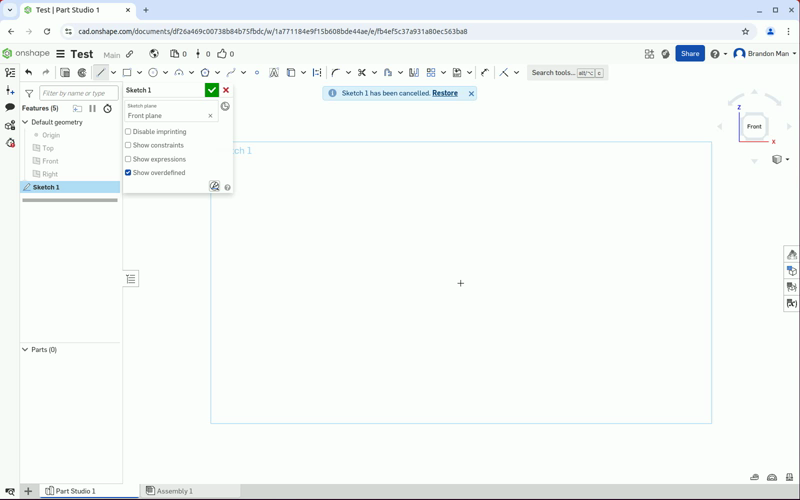
click(460, 282)
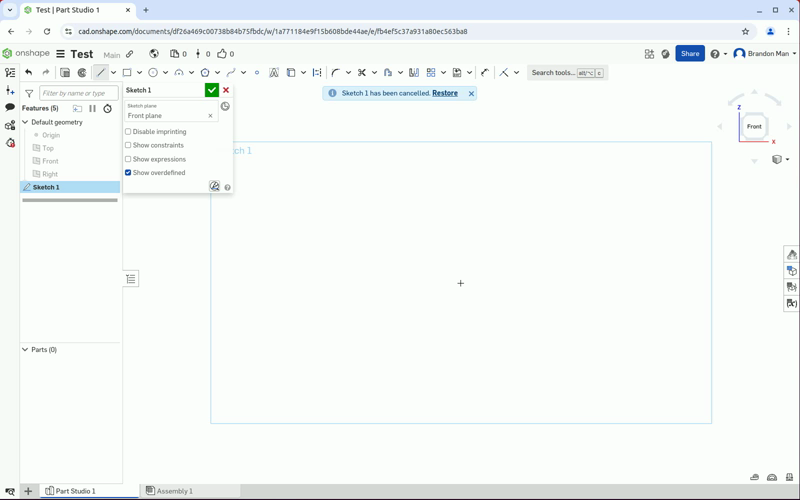
key_up(shift)
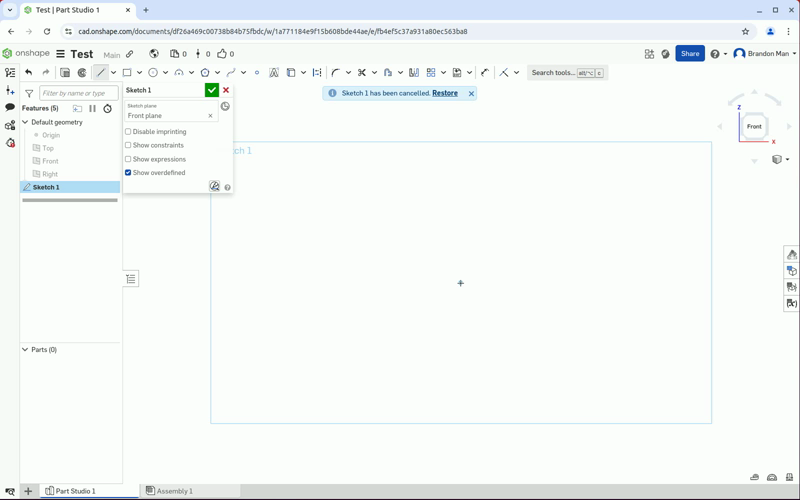
key_down(shift)
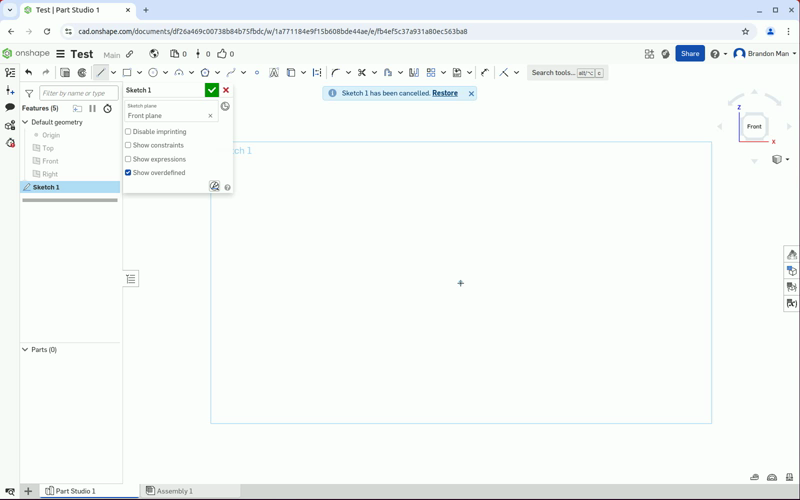
mouse_move(573, 282)
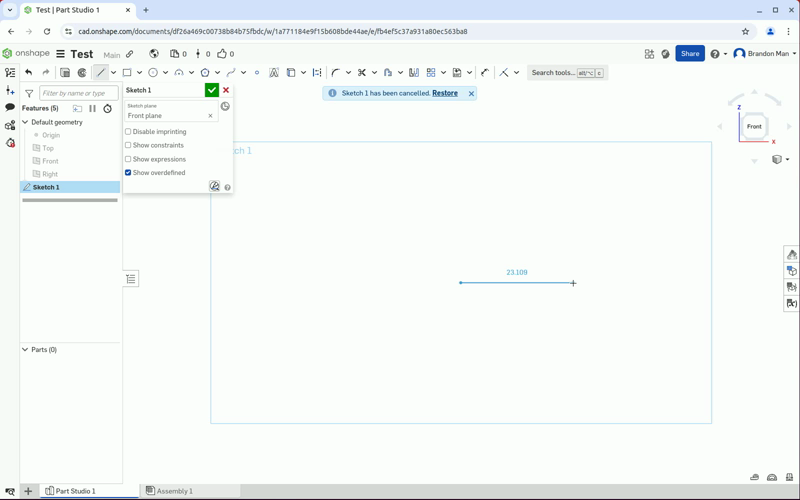
click(573, 282)
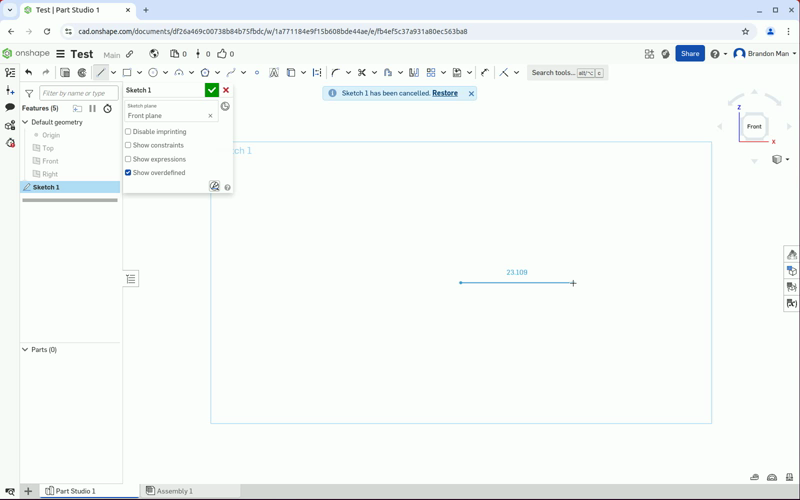
key_up(shift)
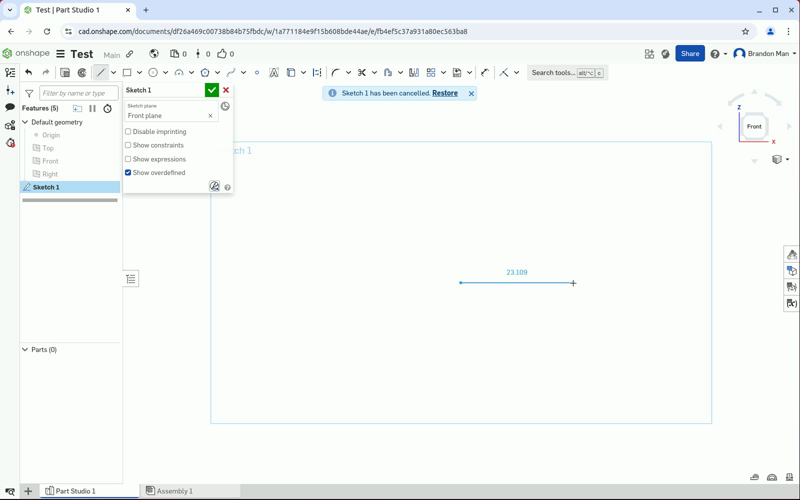
key_down(shift)
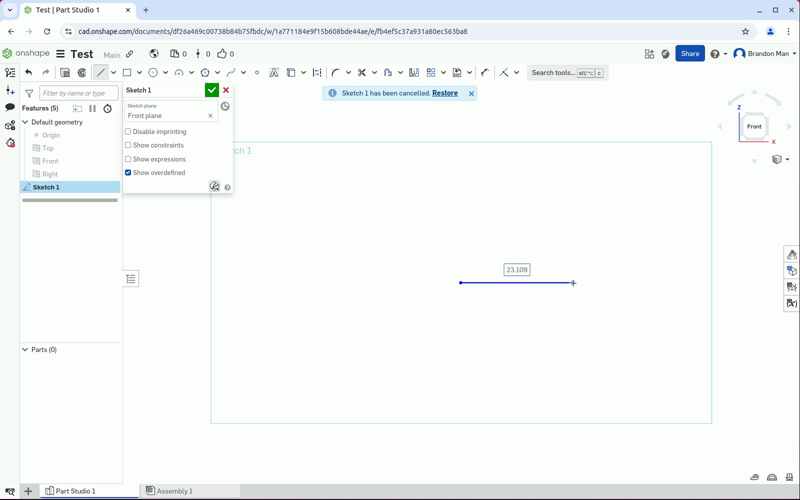
mouse_move(573, 197)
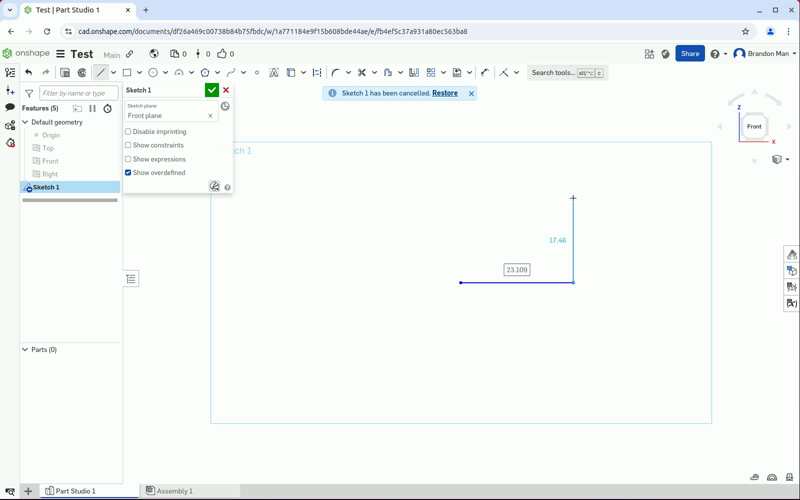
click(573, 197)
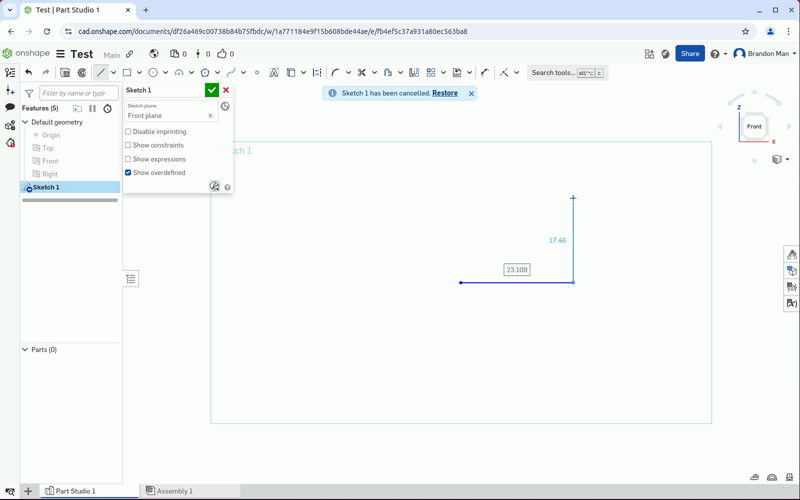
key_up(shift)
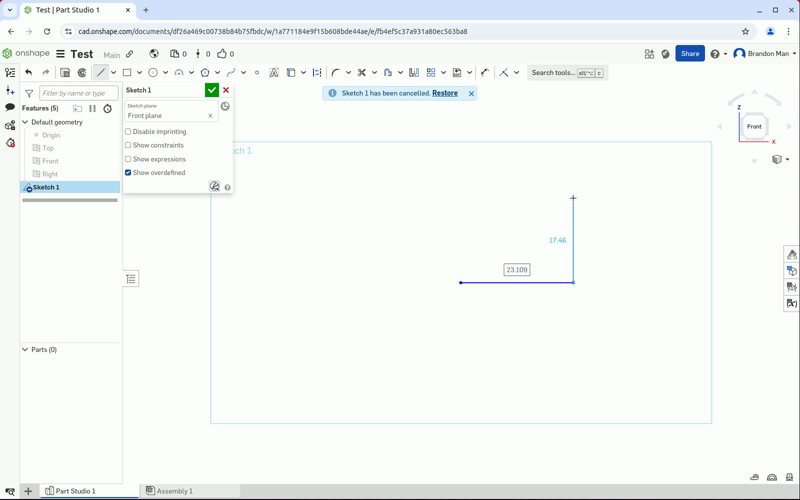
key_down(shift)
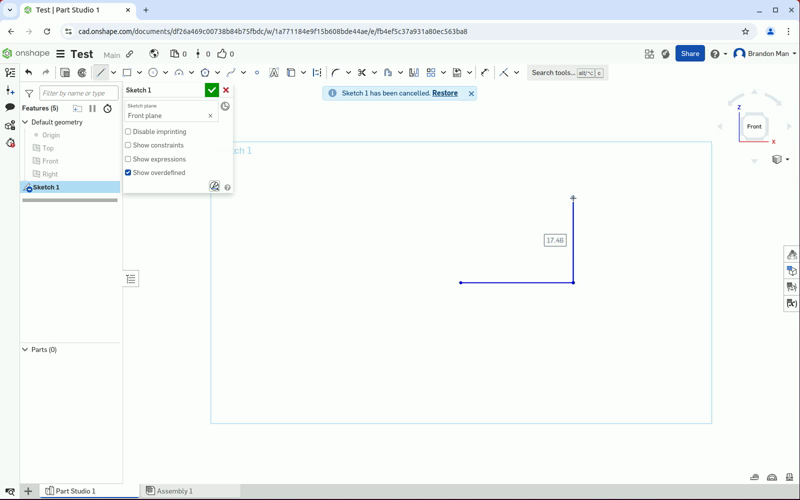
mouse_move(460, 197)
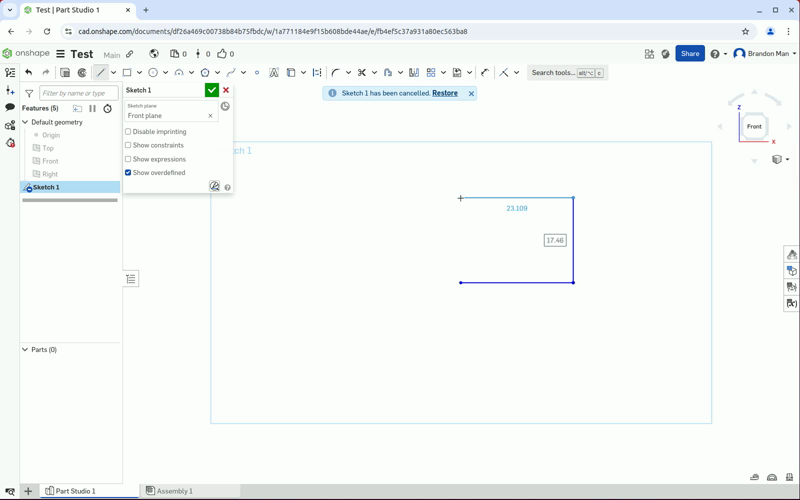
click(460, 197)
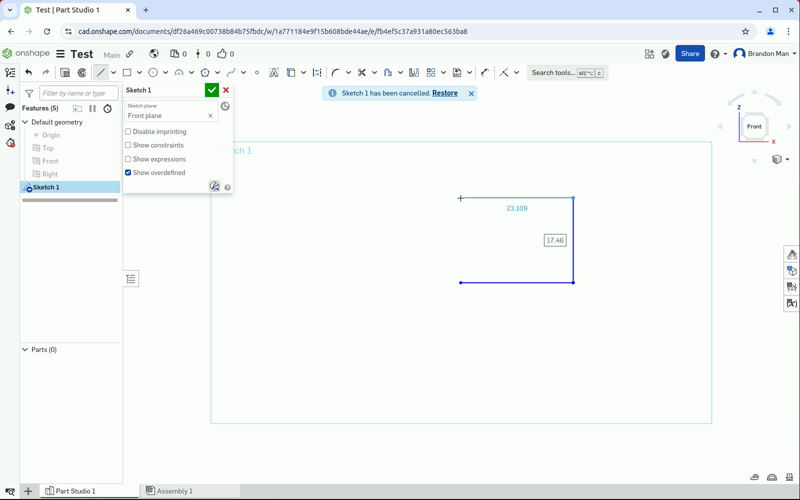
key_up(shift)
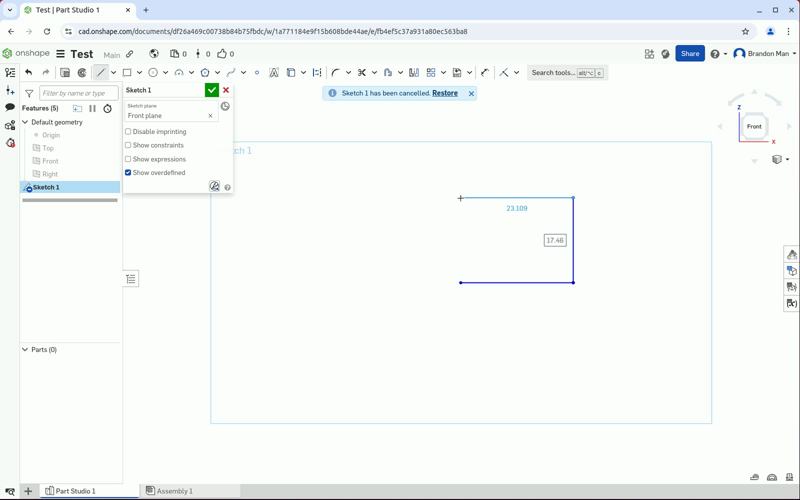
key_down(shift)
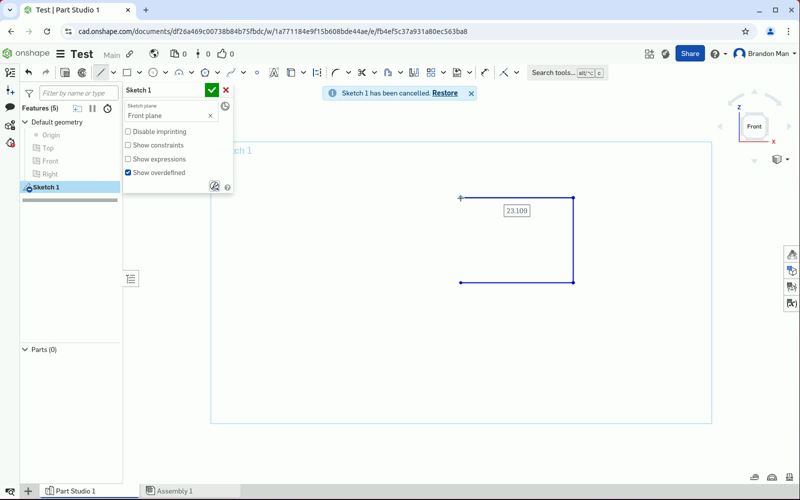
mouse_move(460, 282)
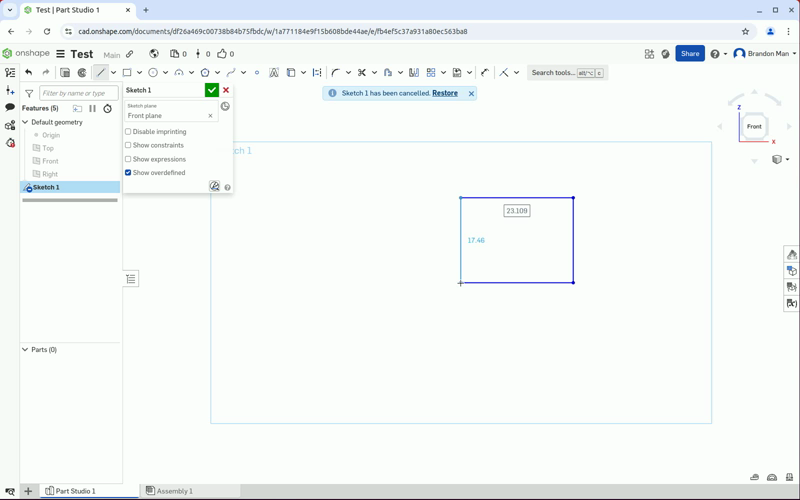
key_up(shift)
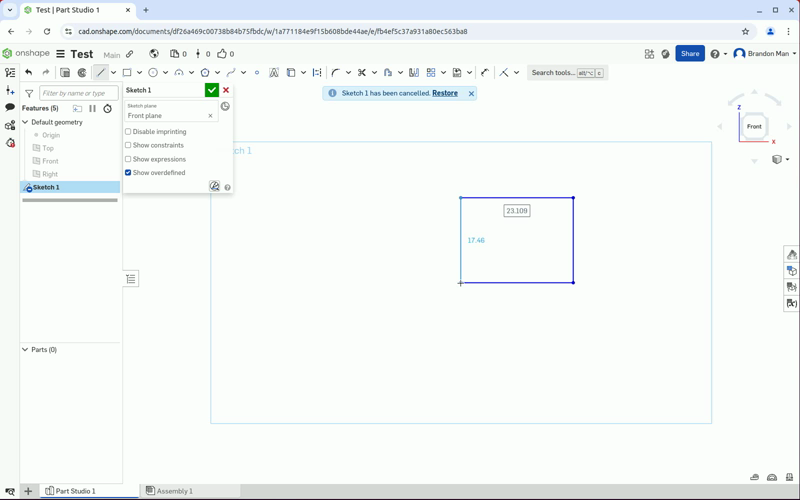
click(460, 282)
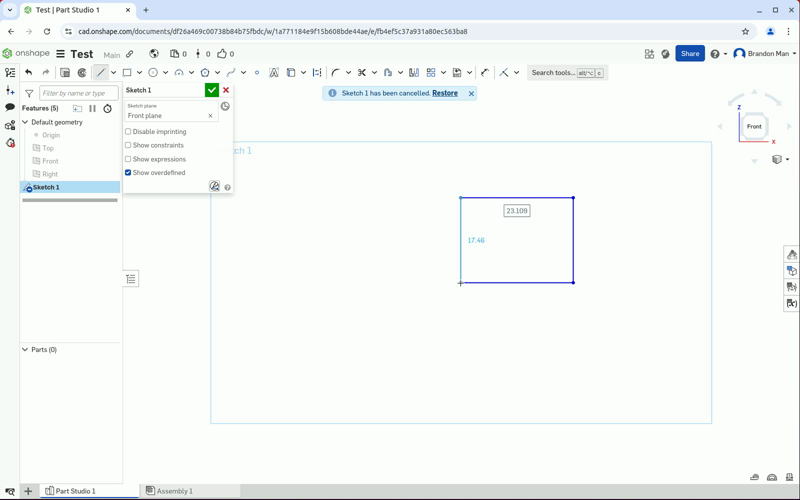
key(esc)
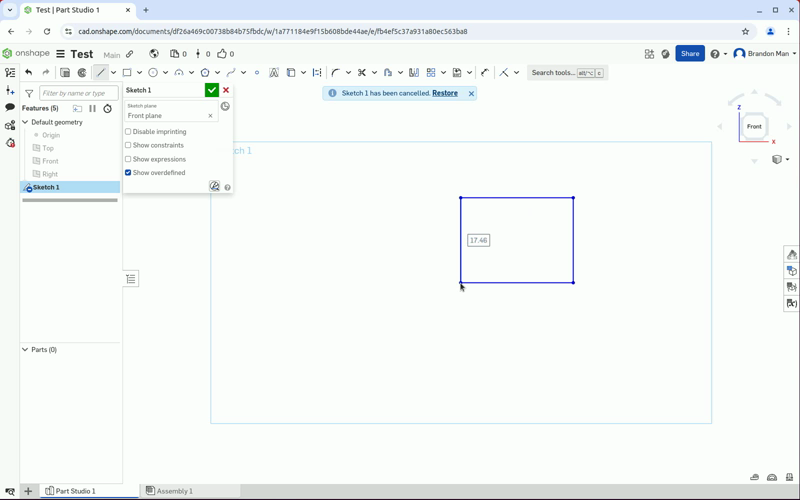
mouse_move(558, 266)
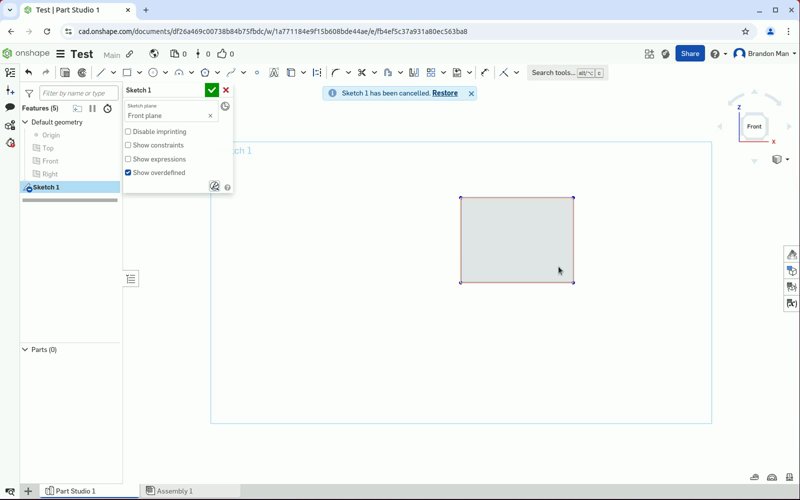
click(558, 266)
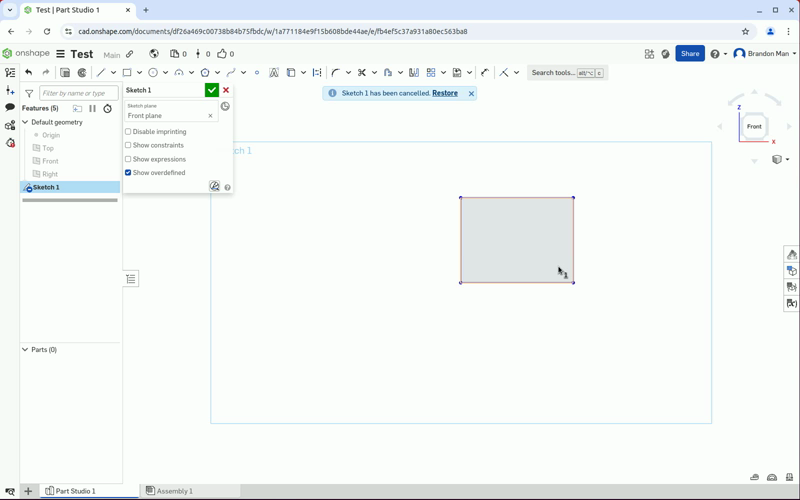
mouse_move(73, 352)
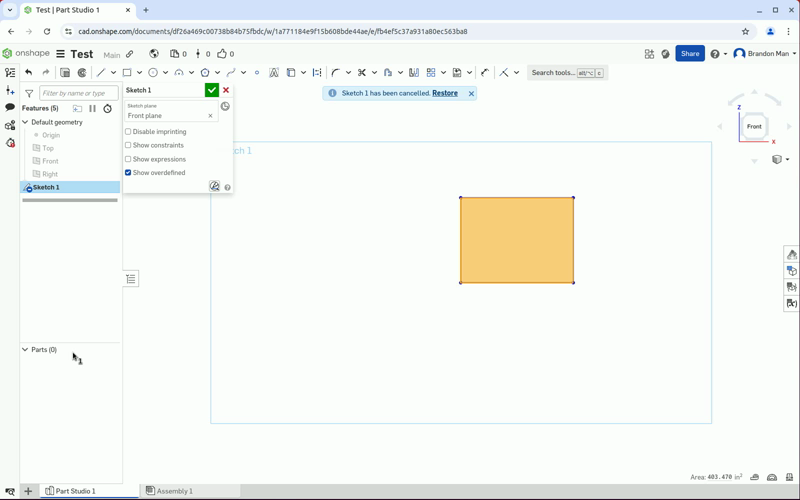
key(shift+y)
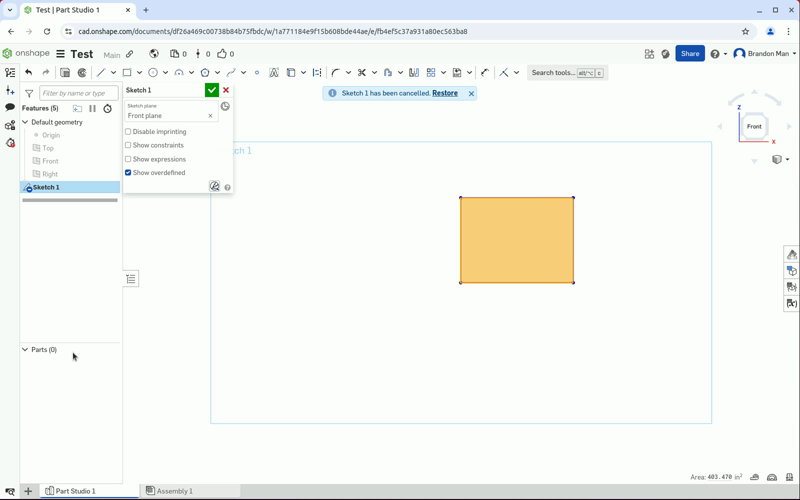
key(shift+e)
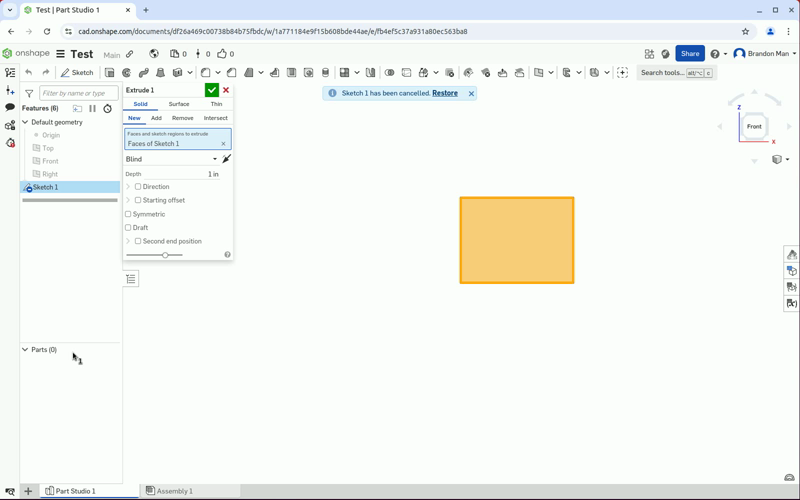
mouse_move(143, 106)
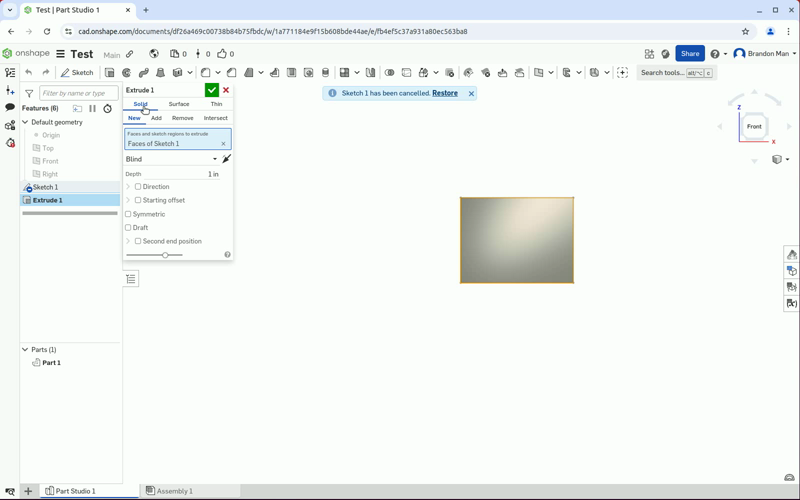
click(143, 106)
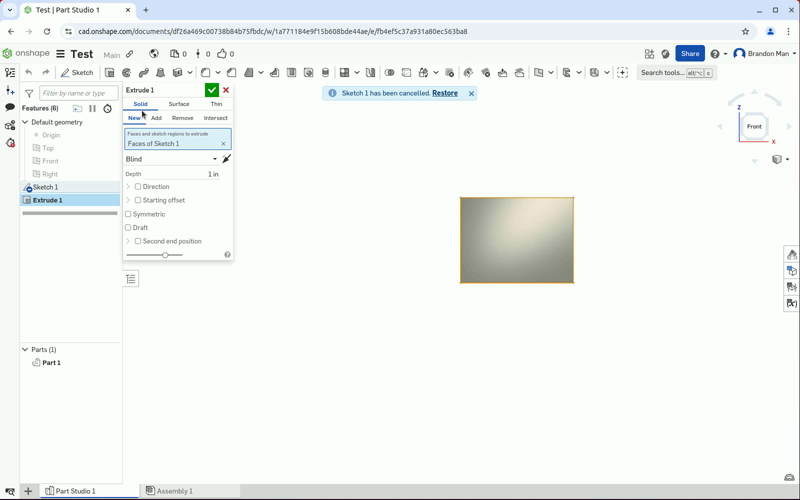
mouse_move(137, 120)
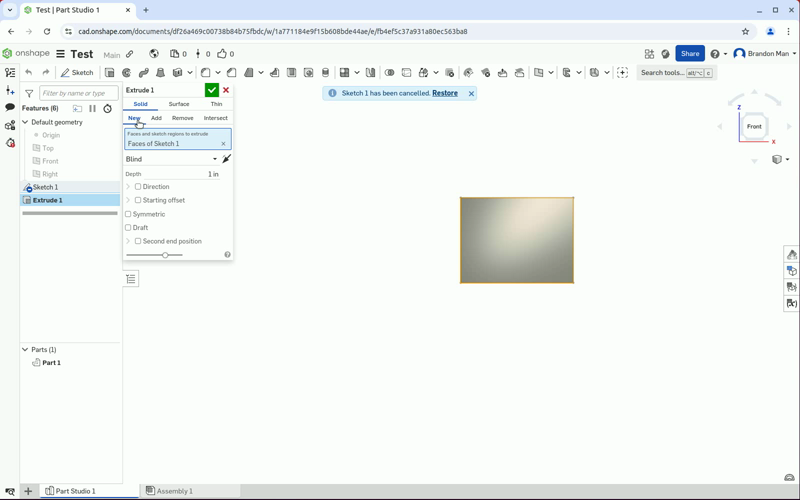
click(137, 120)
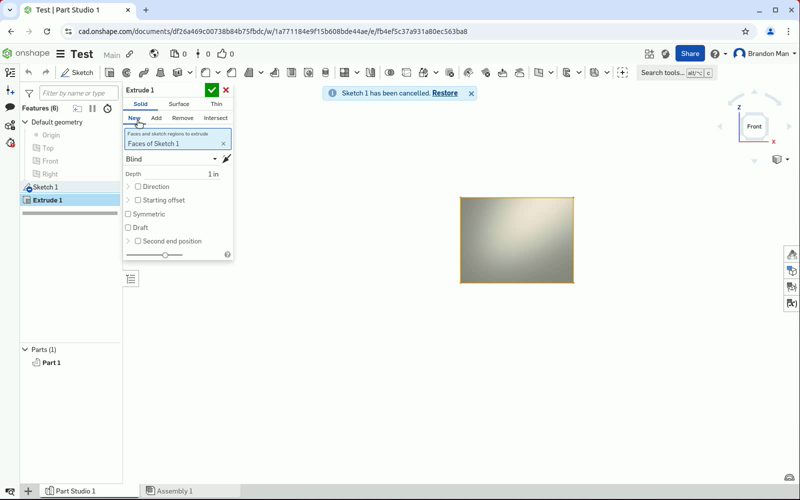
key(tab, 4)
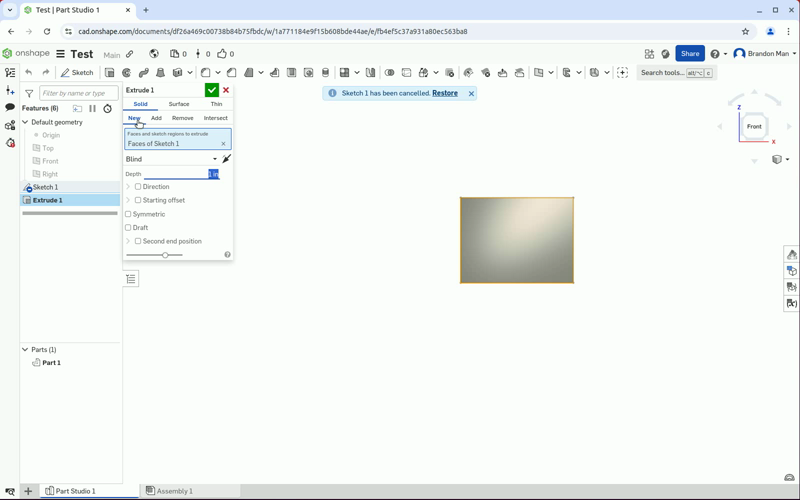
text(8.425)
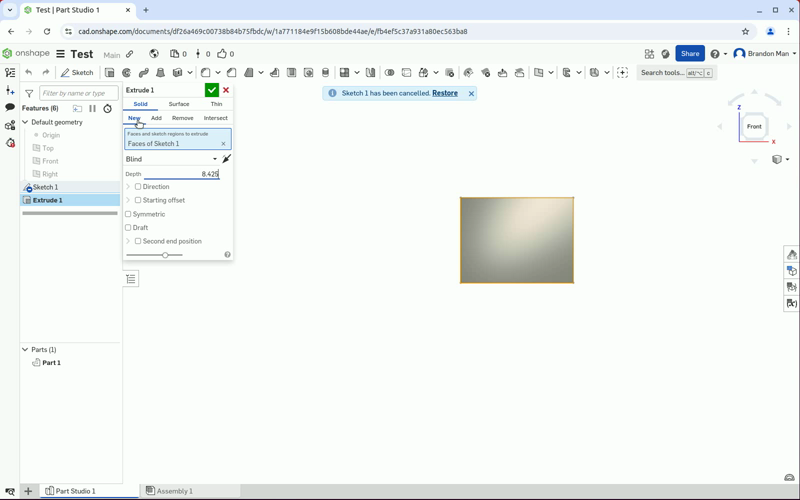
key(enter)
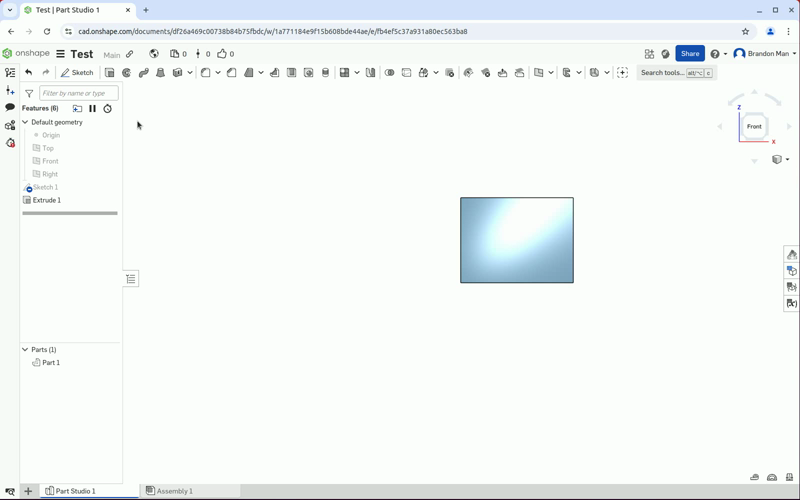
key(shift+h)
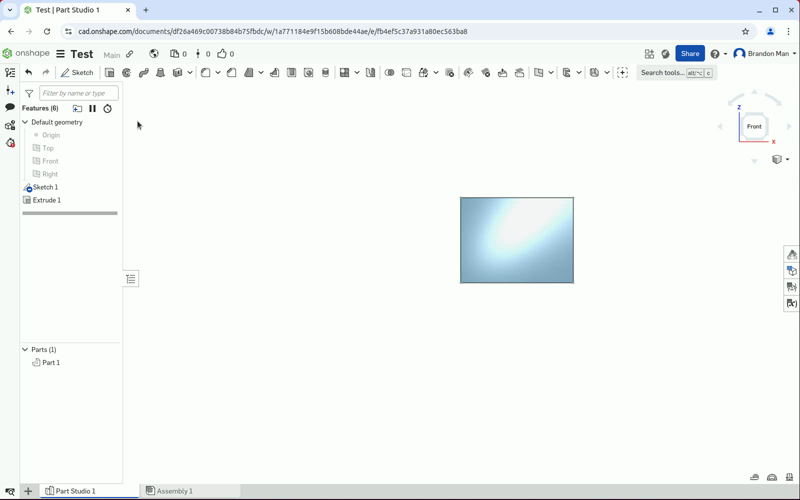
key(shift+h)
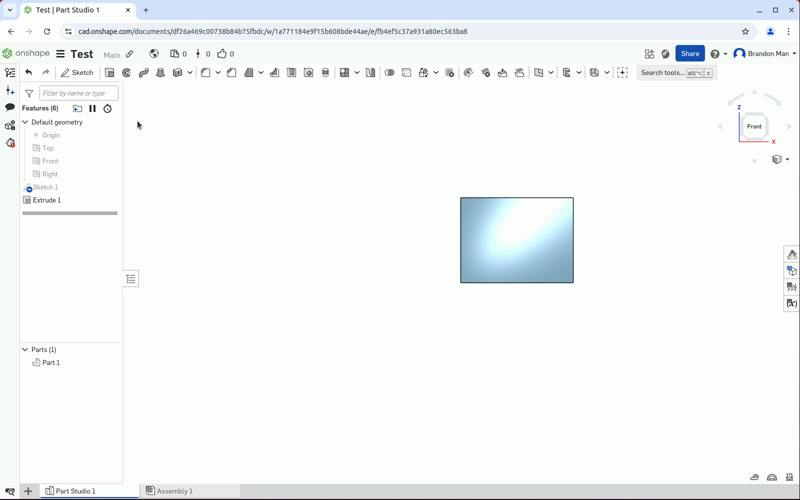
mouse_move(73, 189)
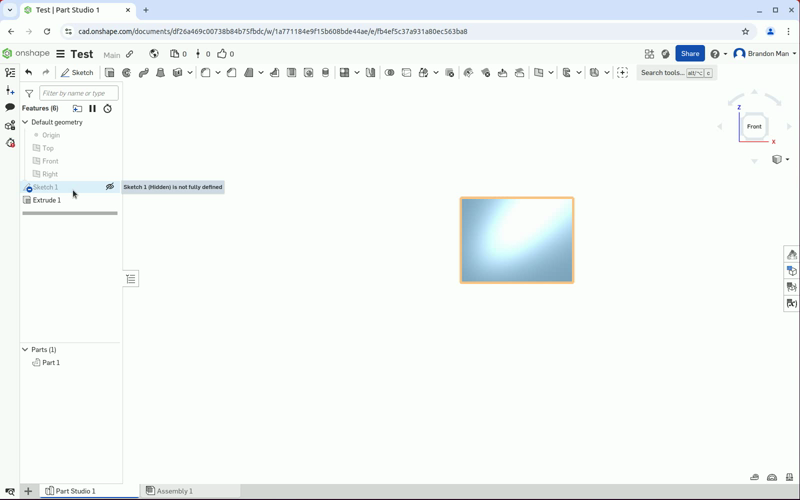
click(73, 189)
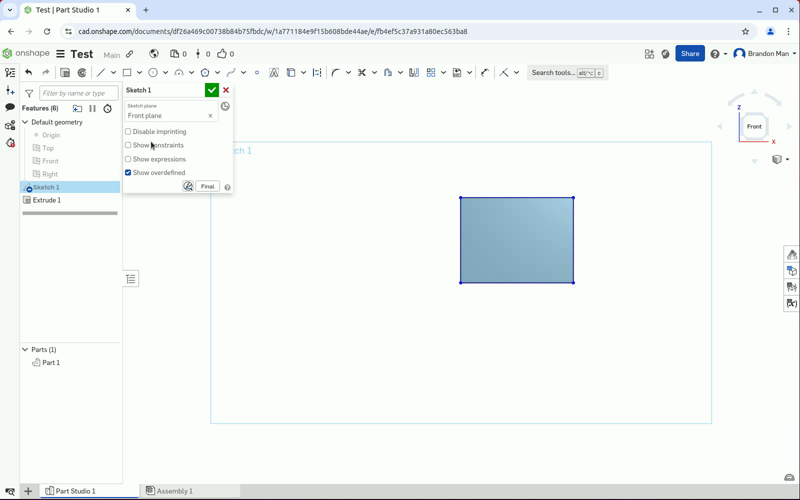
mouse_move(229, 92)
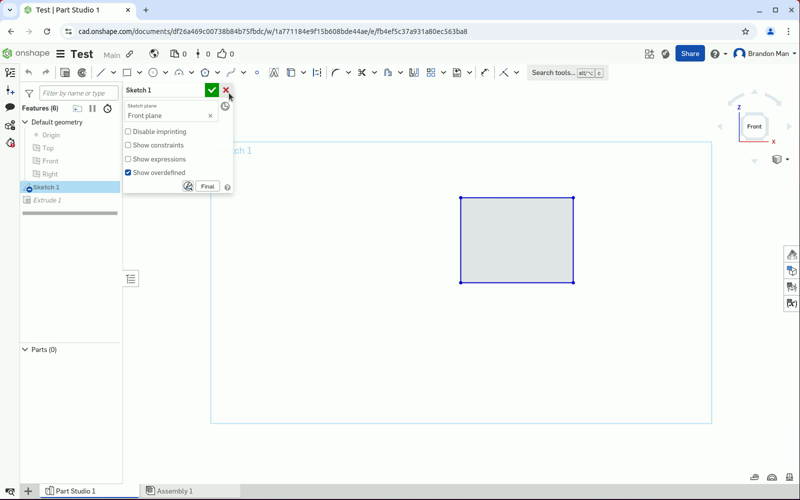
click(229, 92)
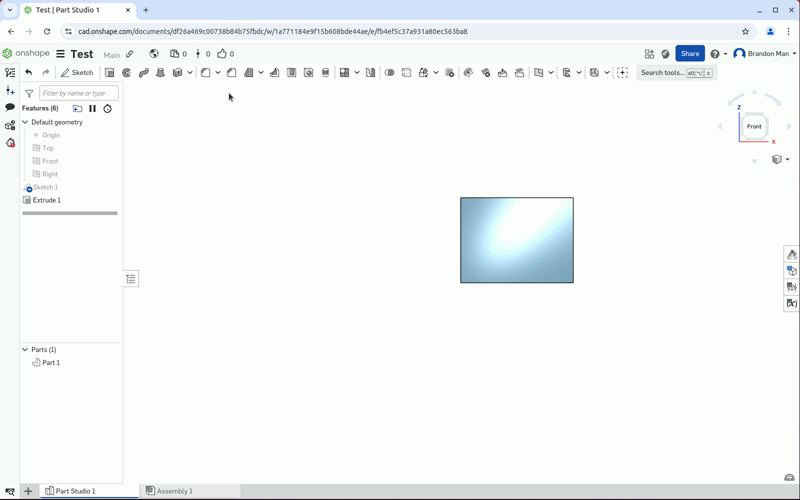
mouse_move(73, 352)
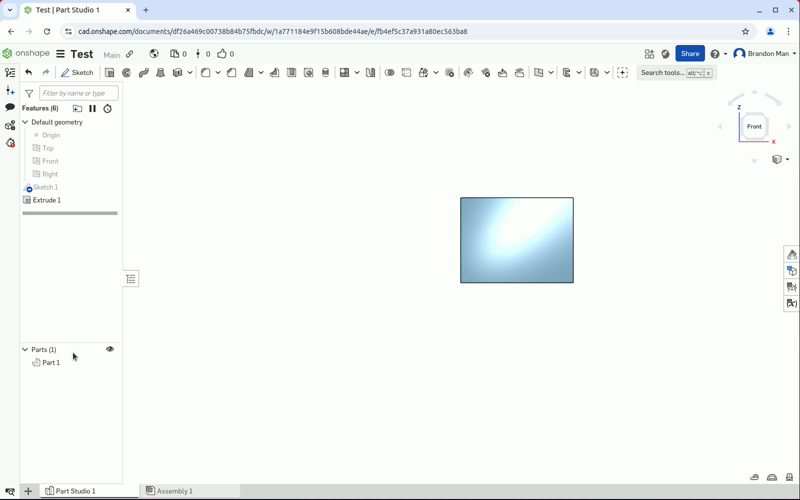
key(y)
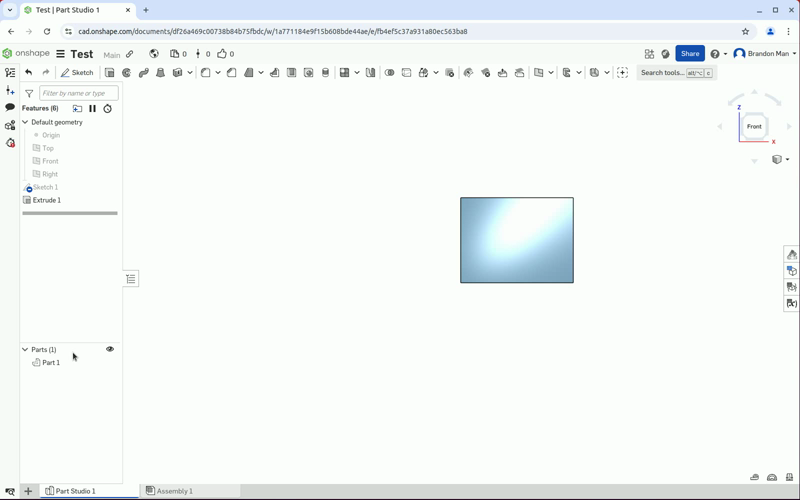
key(shift+p)
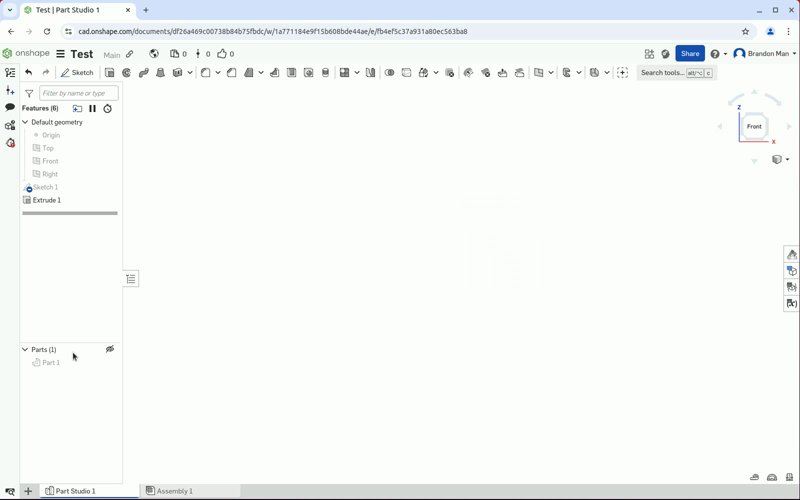
key(space)
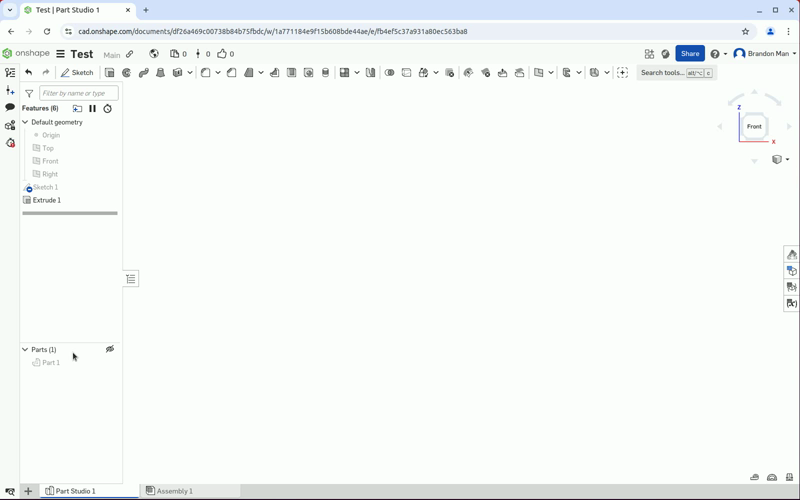
key_down(shift)
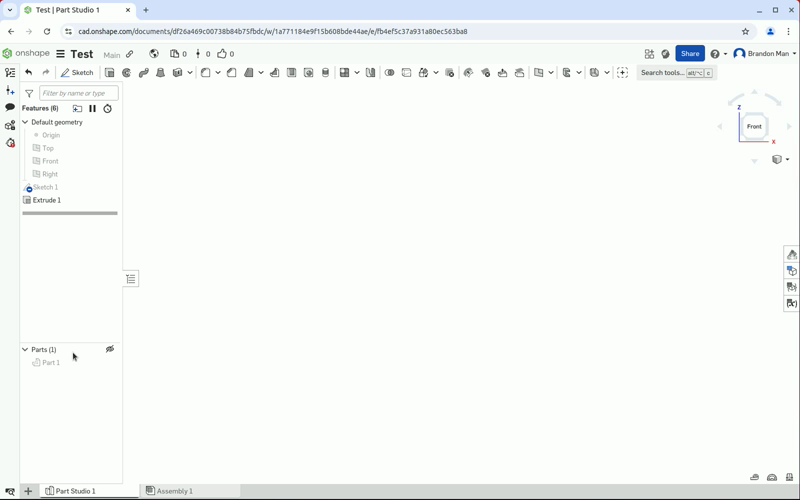
key(left)
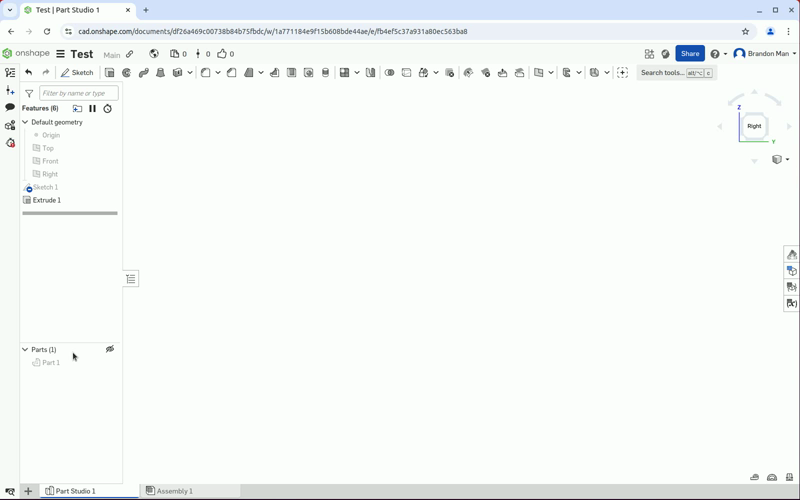
key_up(shift)
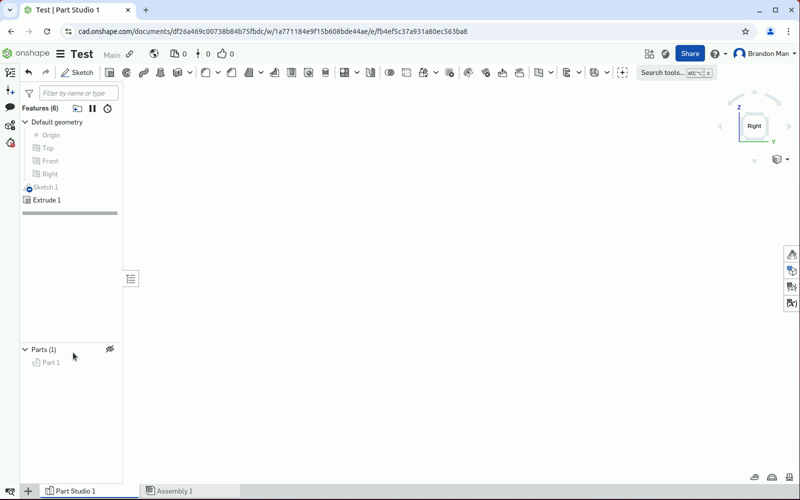
mouse_move(73, 352)
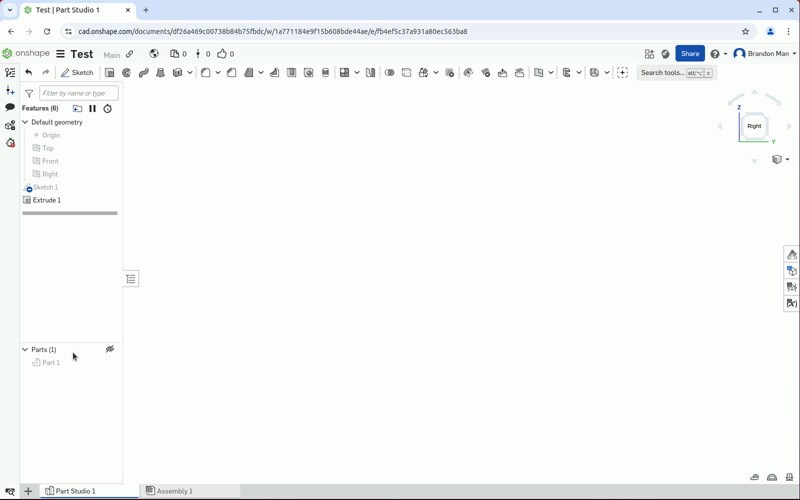
key(shift+y)
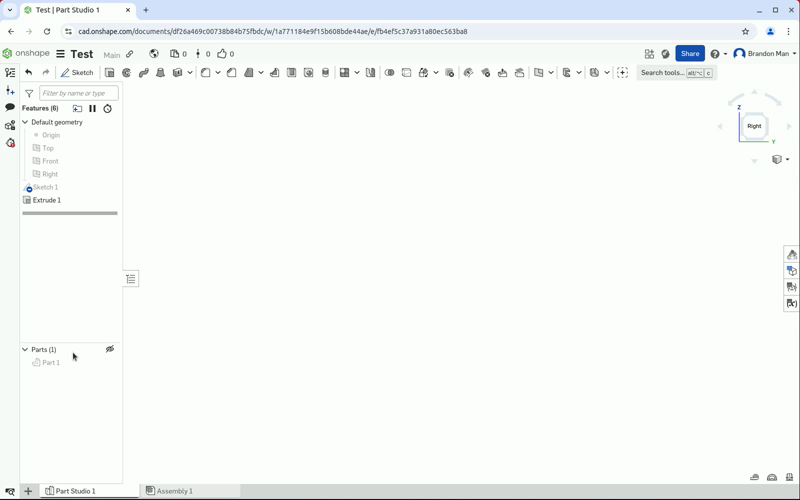
key(shift+s)
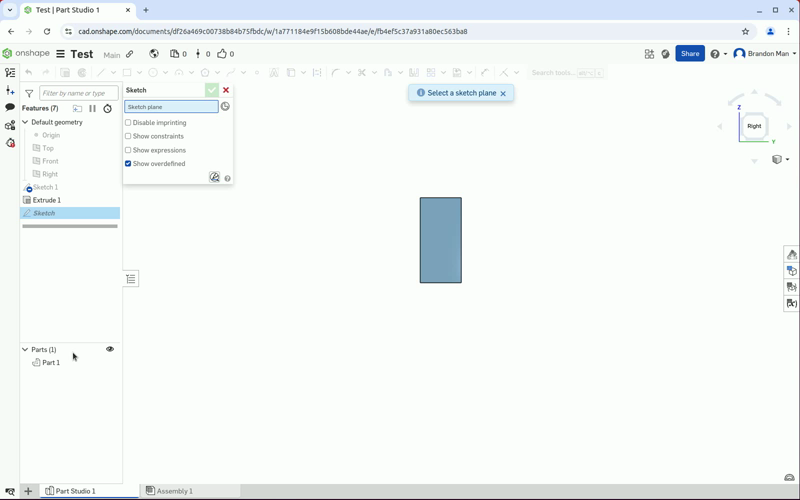
mouse_move(73, 176)
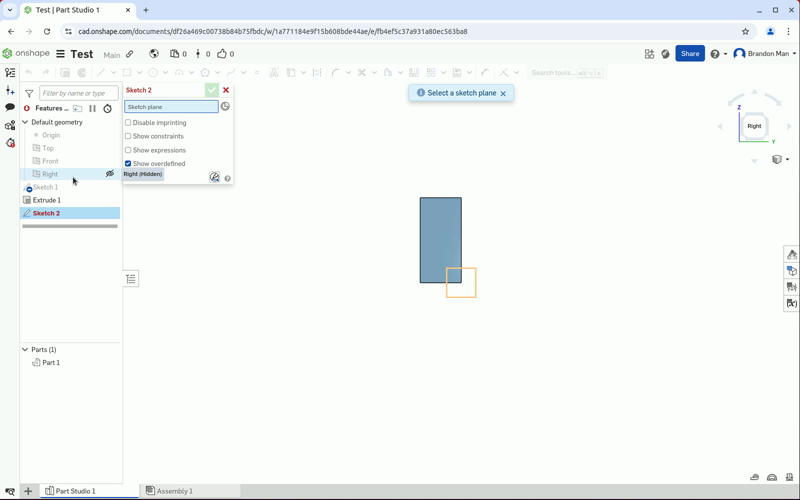
click(73, 176)
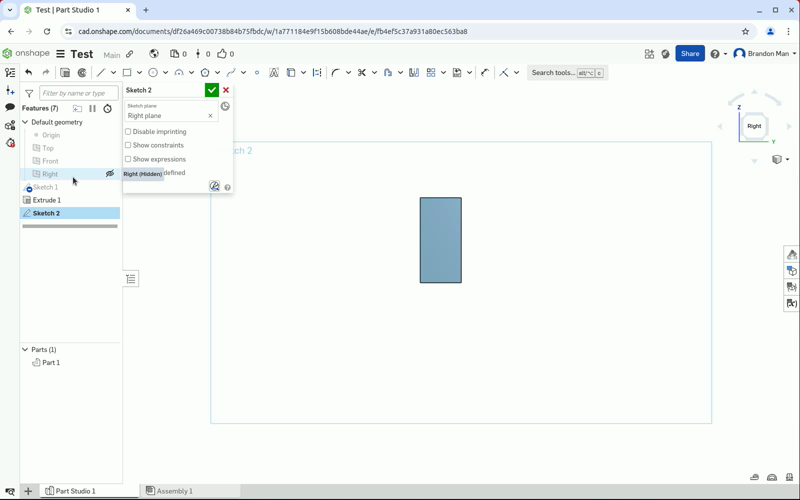
mouse_move(73, 352)
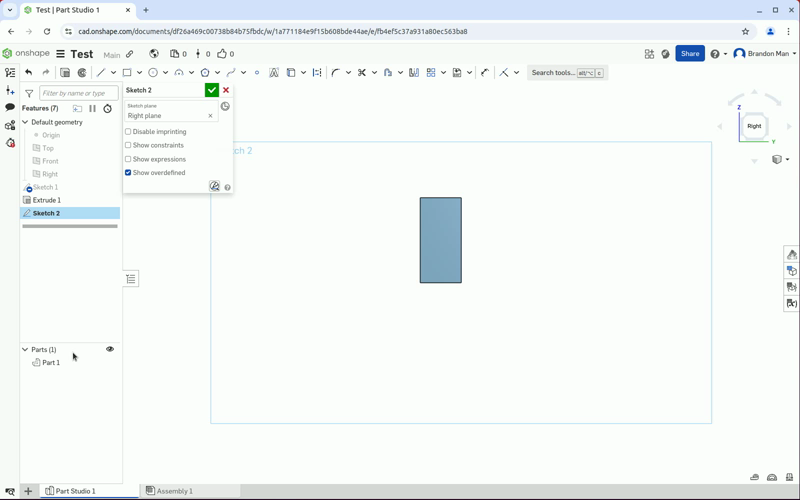
key(y)
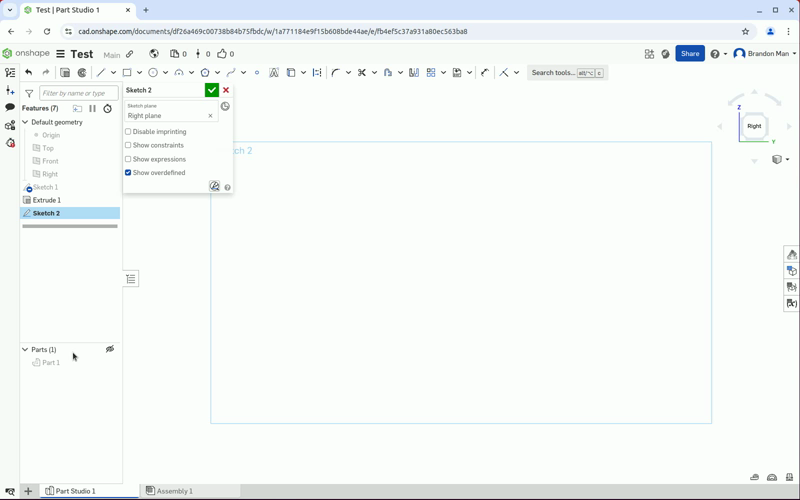
key(l)
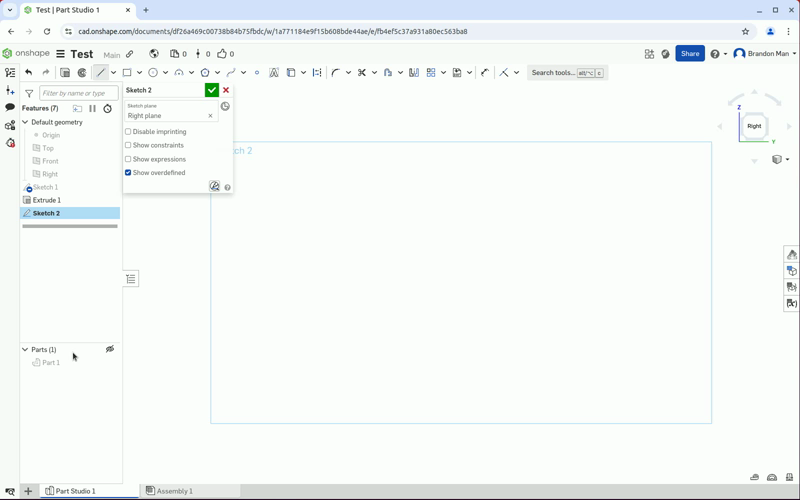
key_down(shift)
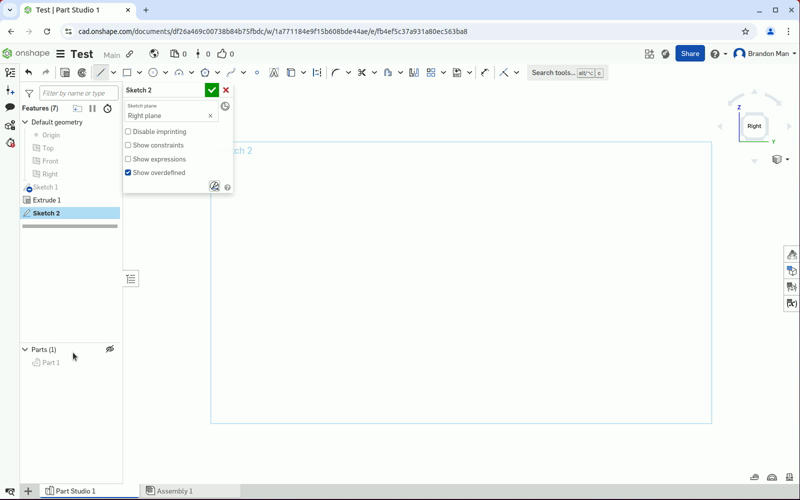
mouse_move(425, 276)
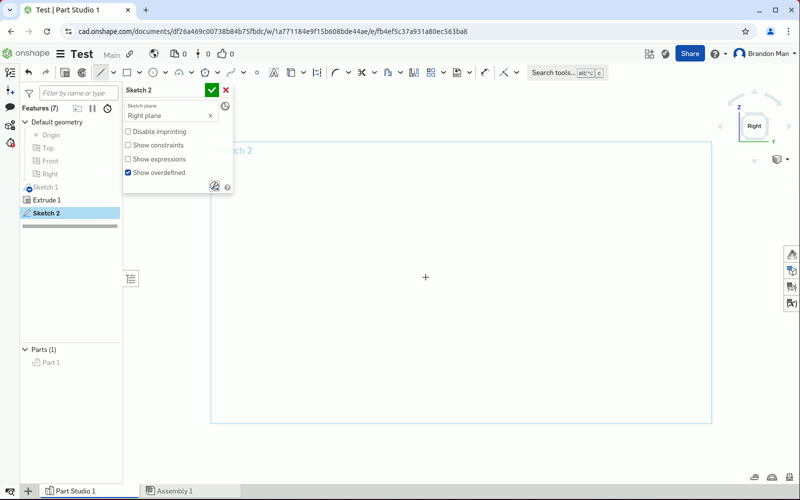
click(425, 276)
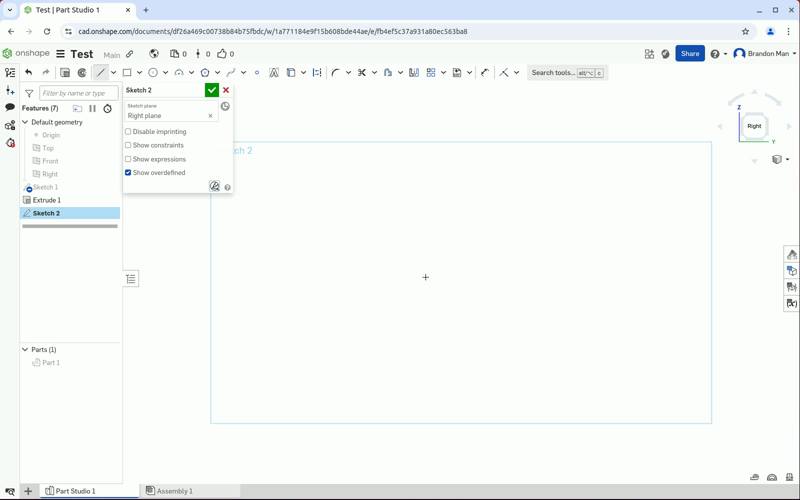
key_up(shift)
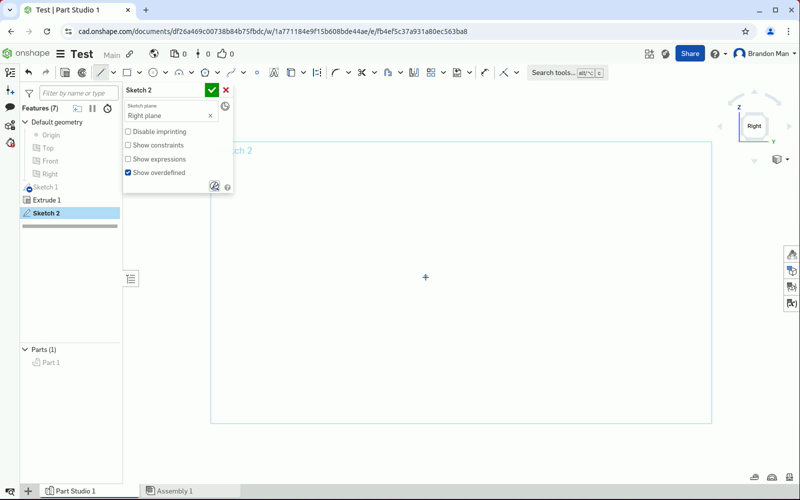
key_down(shift)
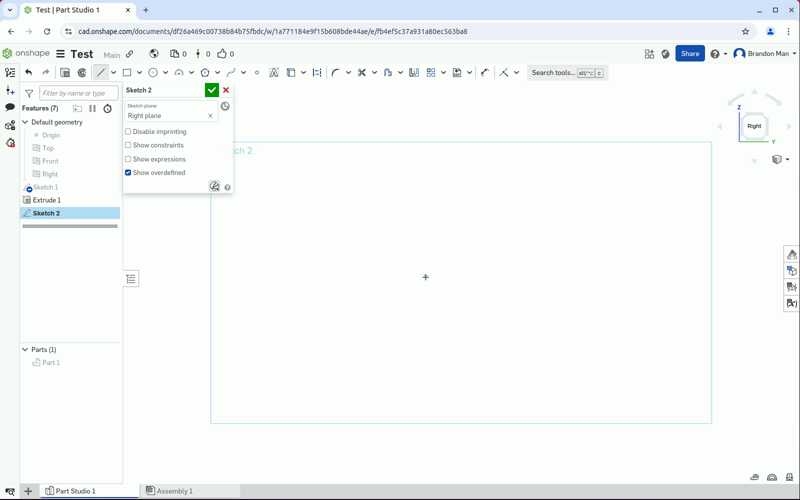
mouse_move(455, 276)
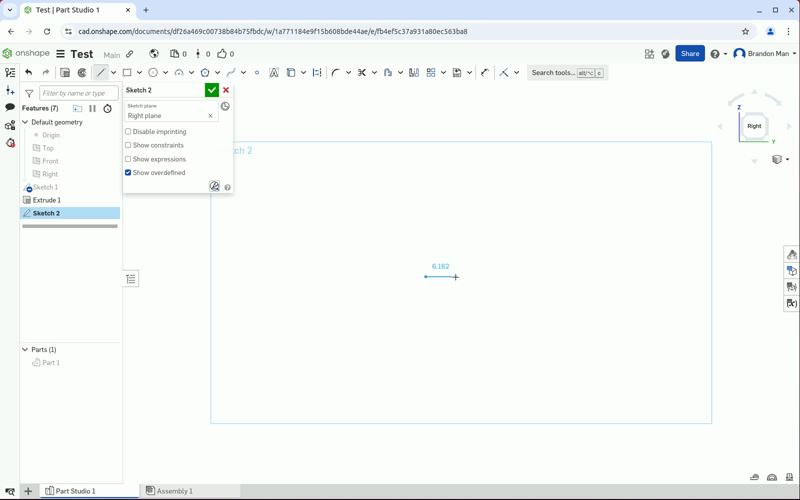
mouse_move(454, 276)
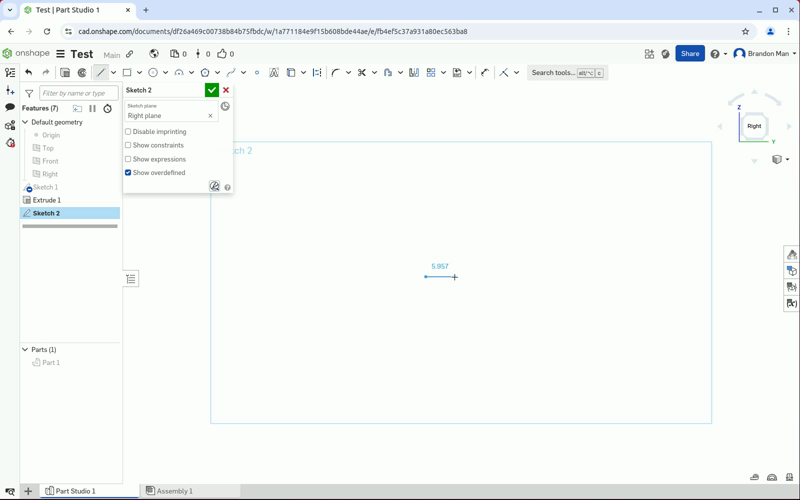
click(454, 276)
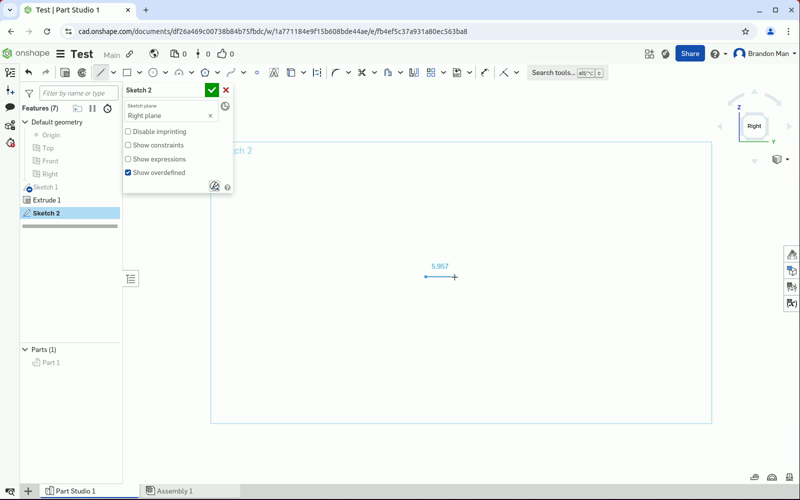
key_up(shift)
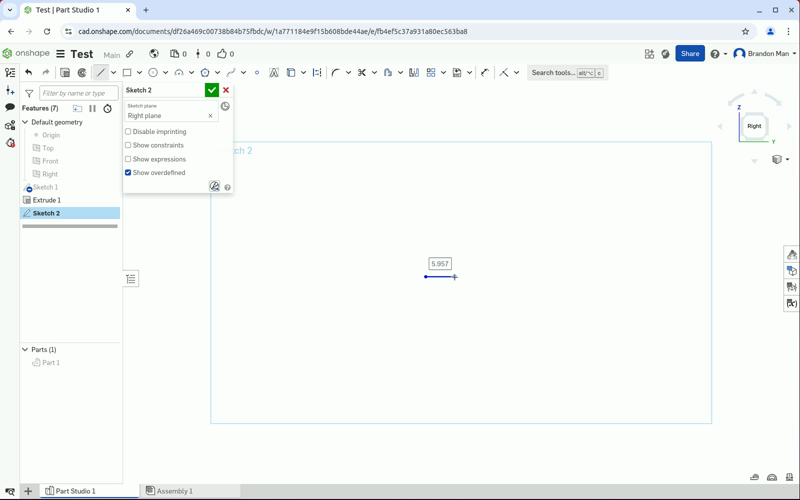
key_down(shift)
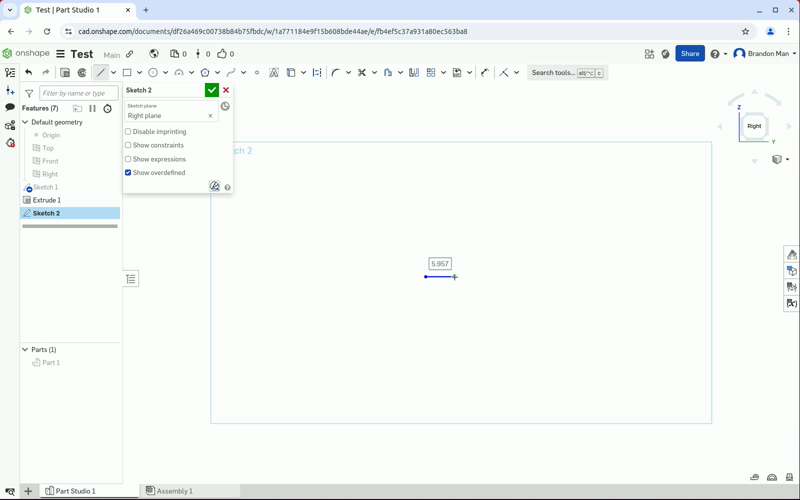
mouse_move(454, 202)
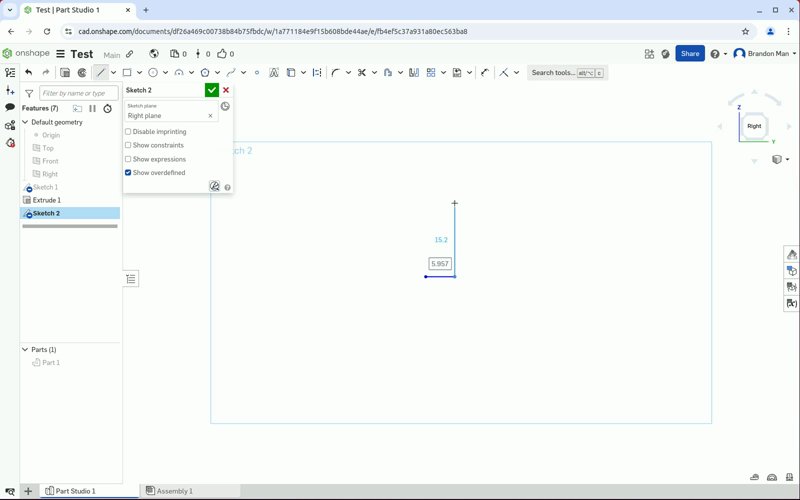
click(454, 202)
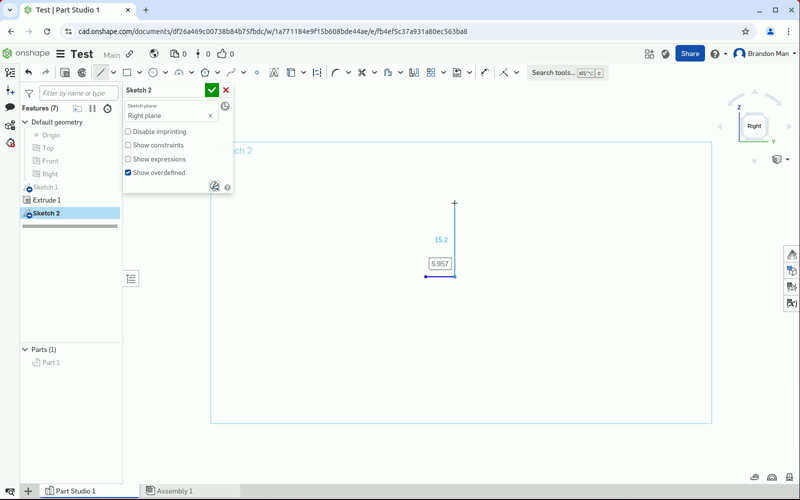
key_up(shift)
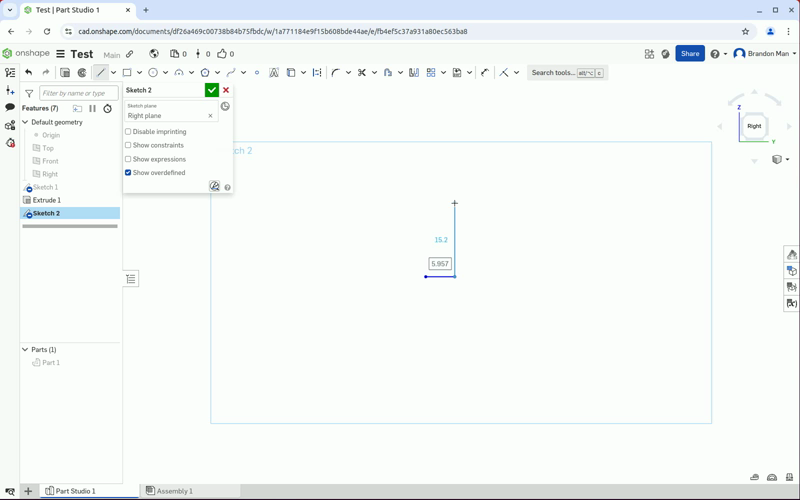
key_down(shift)
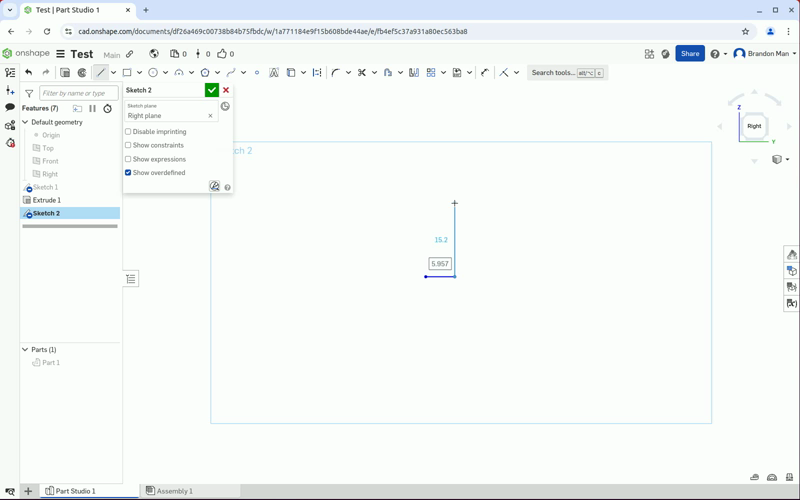
mouse_move(484, 202)
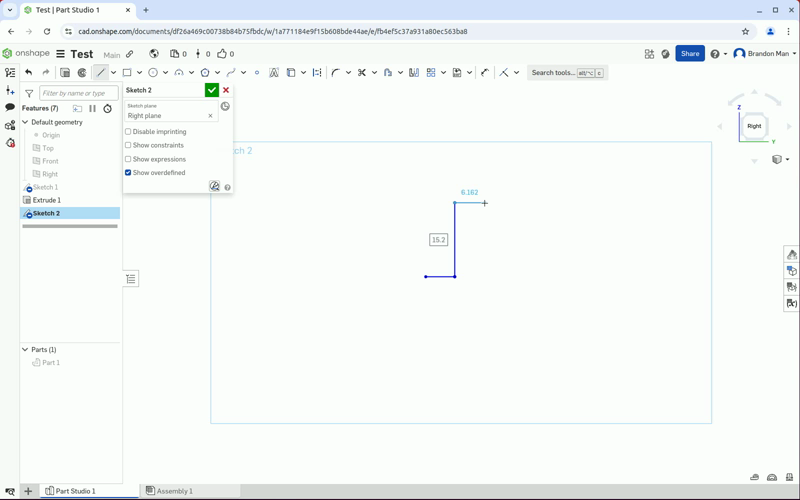
mouse_move(425, 202)
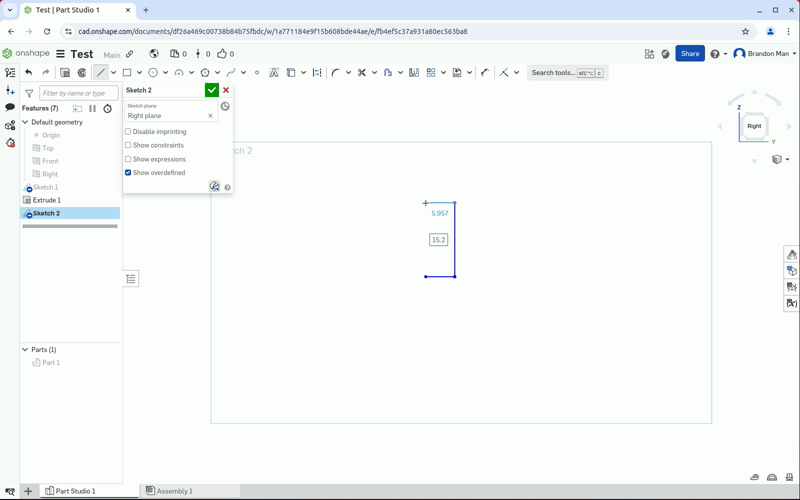
click(425, 202)
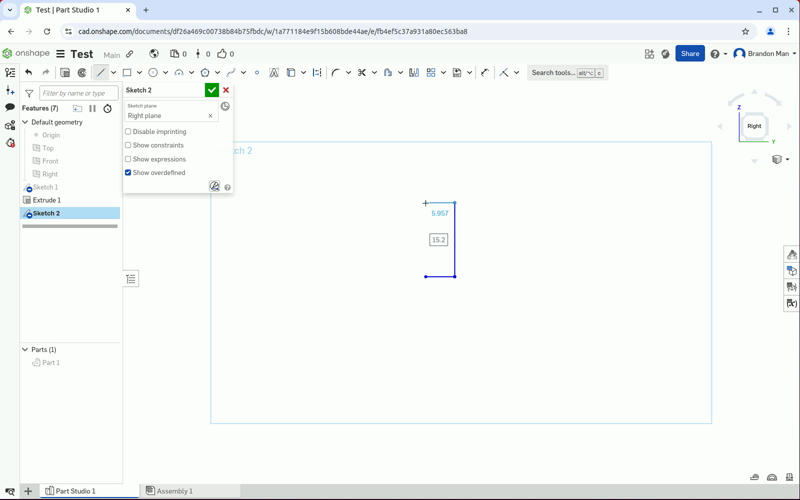
key_up(shift)
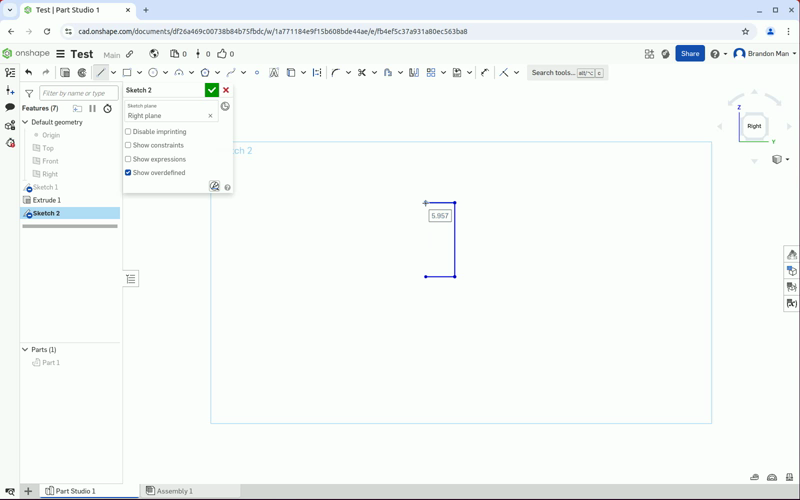
key_down(shift)
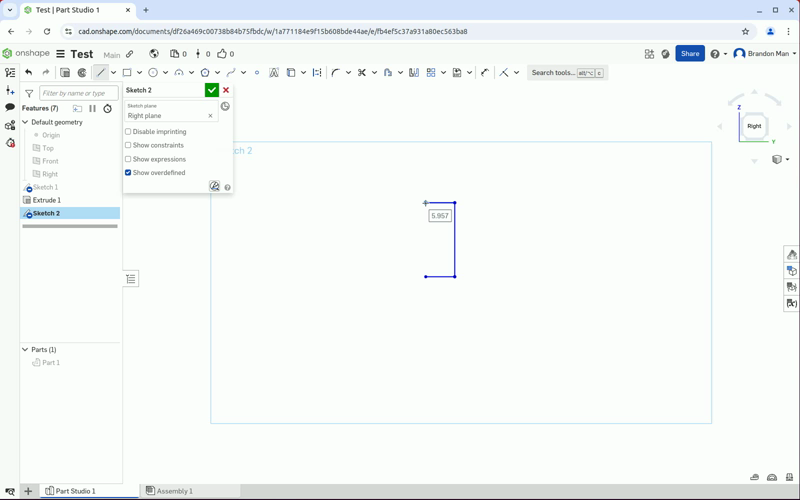
mouse_move(425, 276)
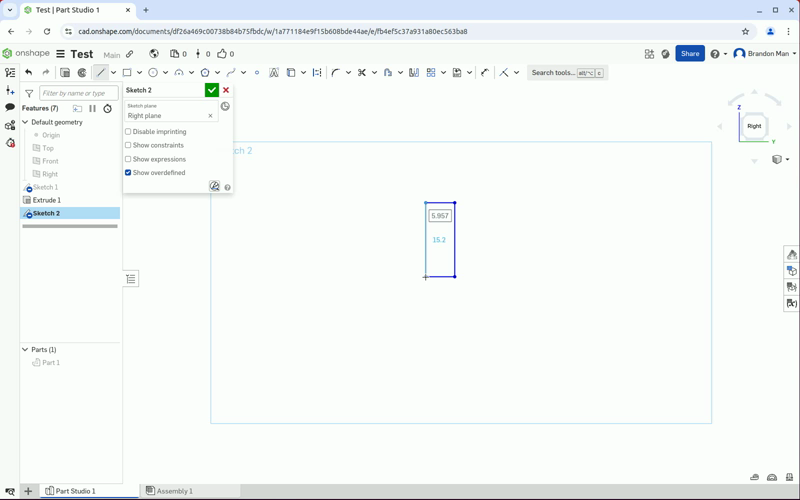
key_up(shift)
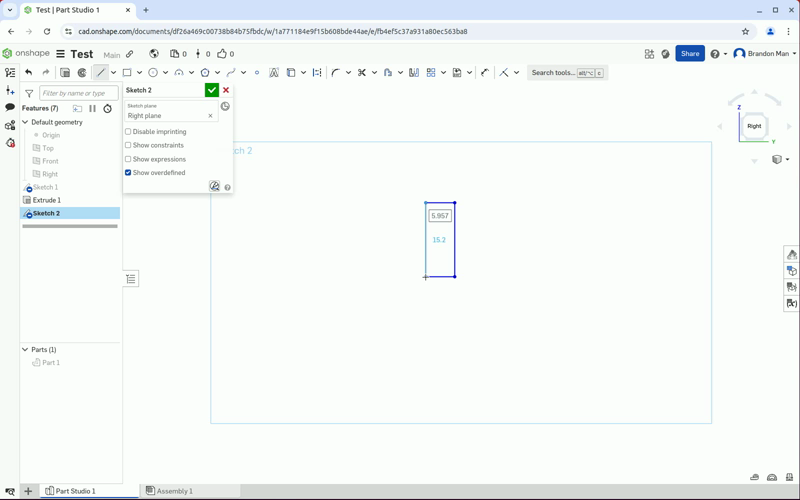
click(425, 276)
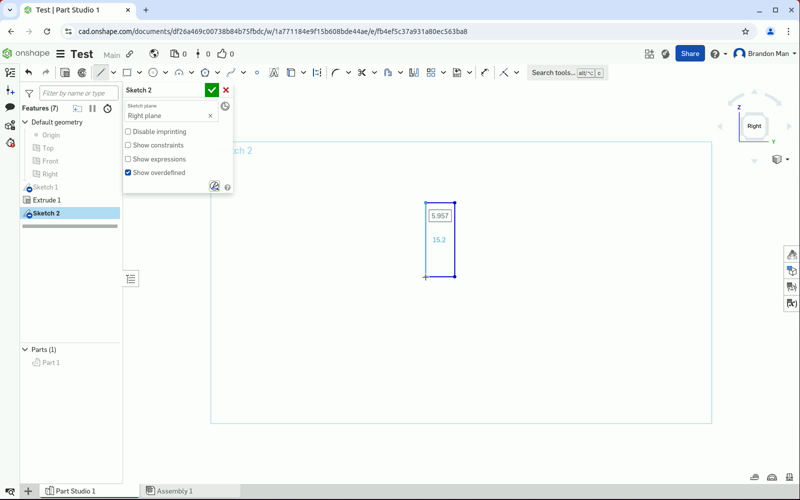
key(esc)
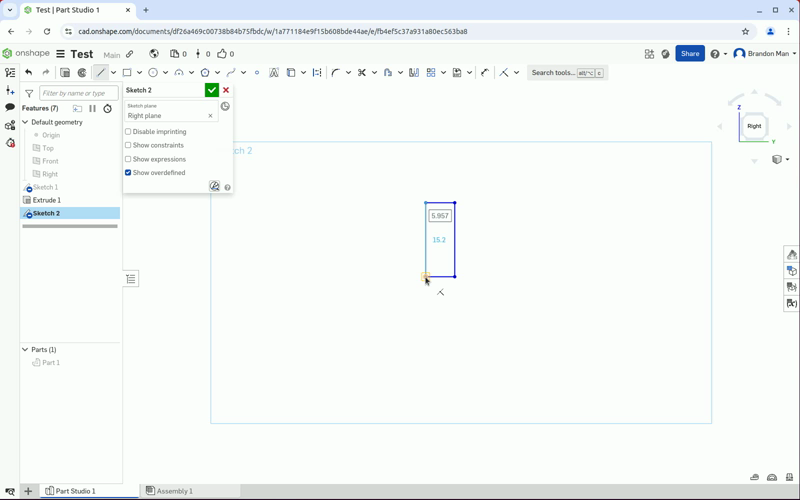
mouse_move(431, 261)
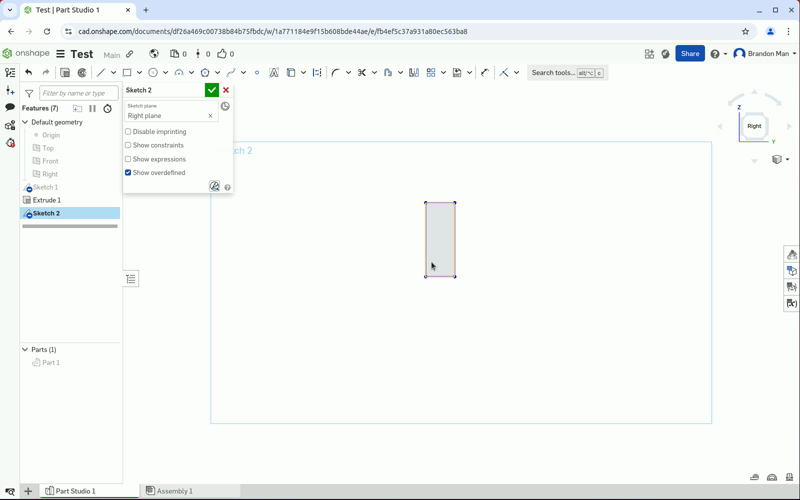
click(431, 261)
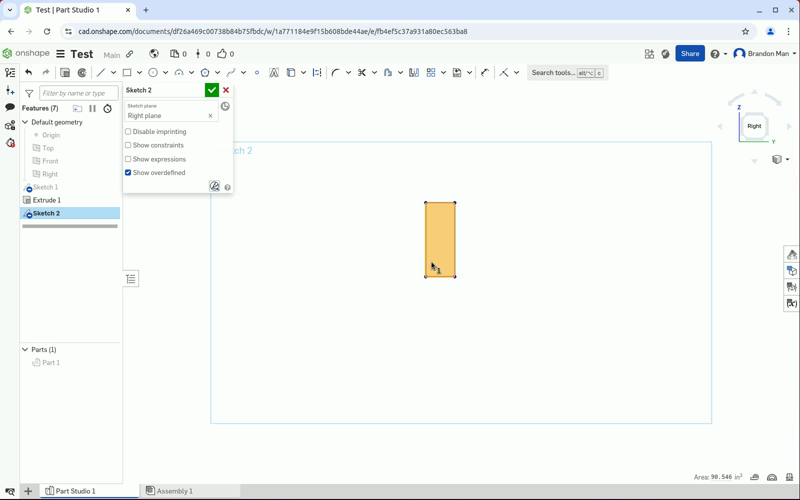
mouse_move(73, 352)
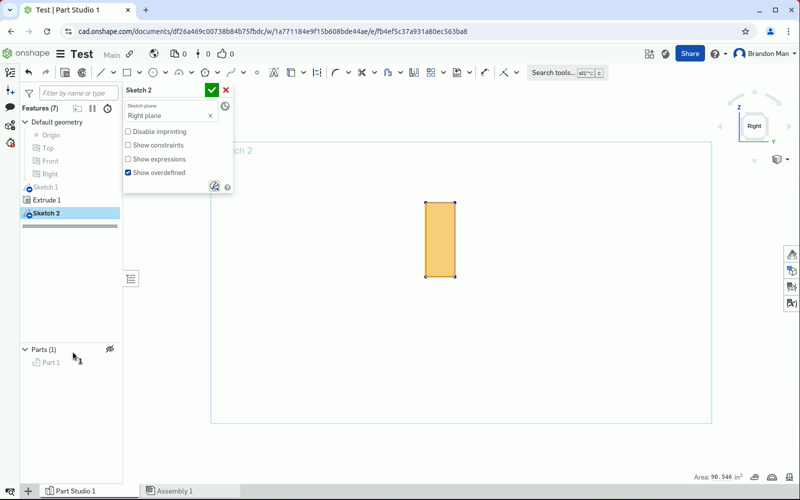
key(shift+y)
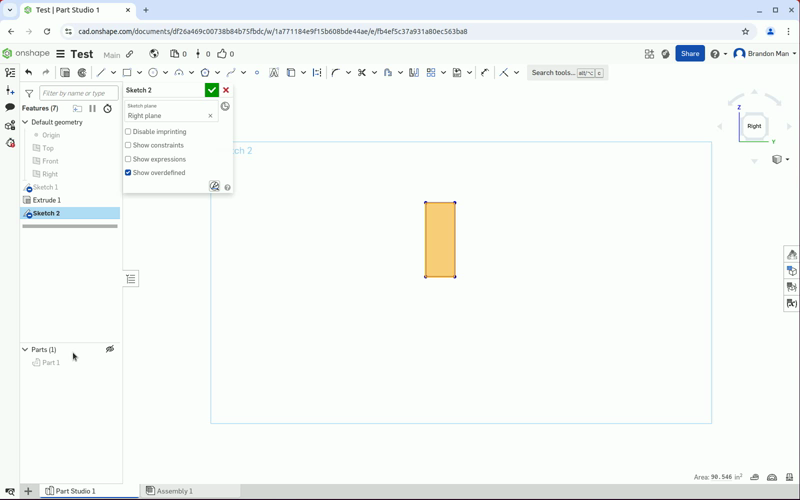
key(shift+e)
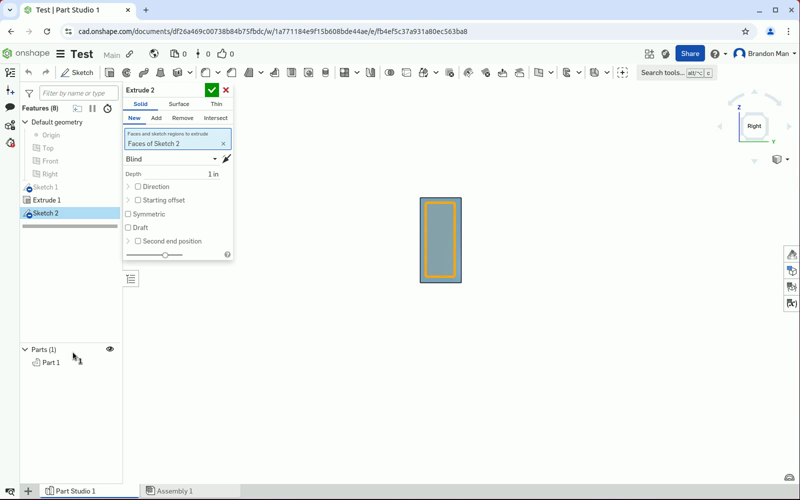
mouse_move(143, 106)
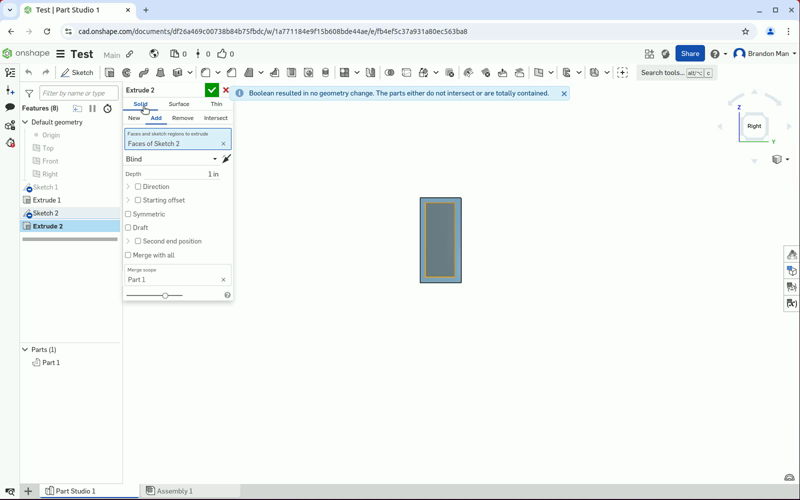
click(143, 106)
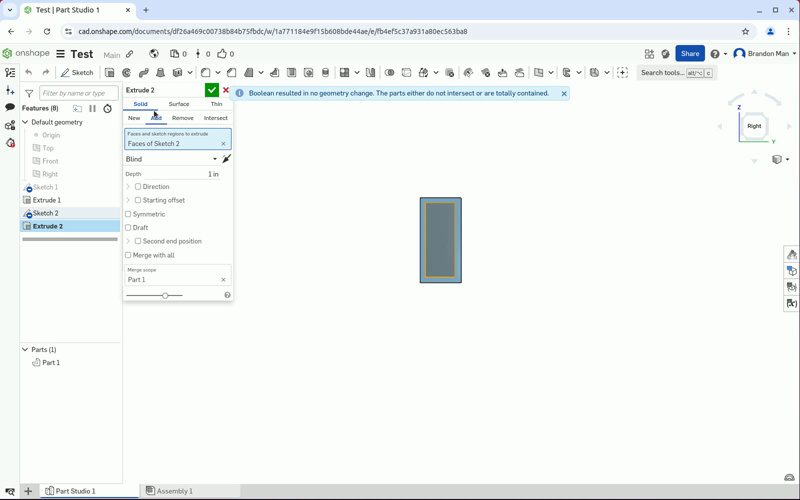
mouse_move(186, 120)
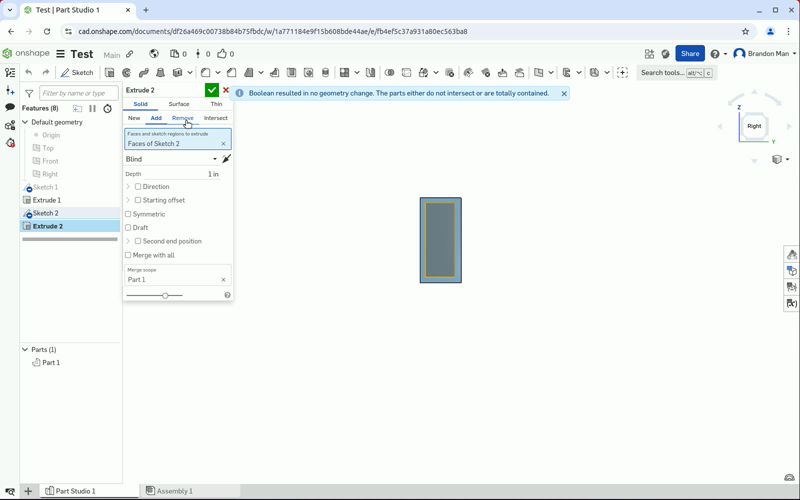
click(186, 120)
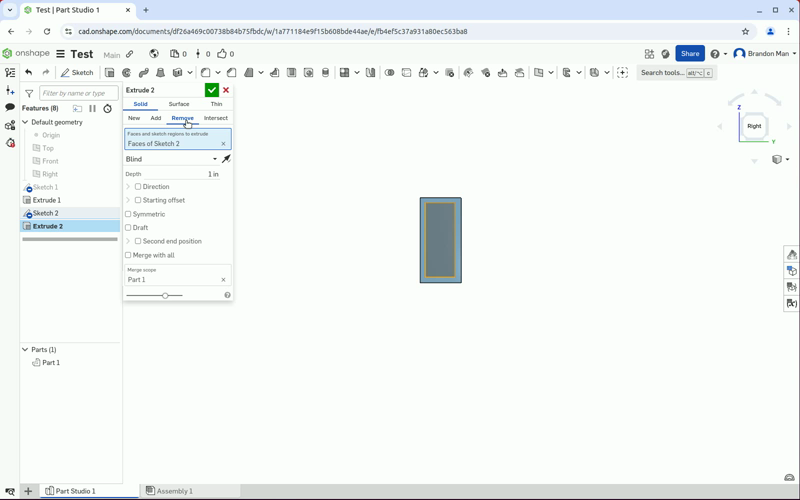
key(tab, 4)
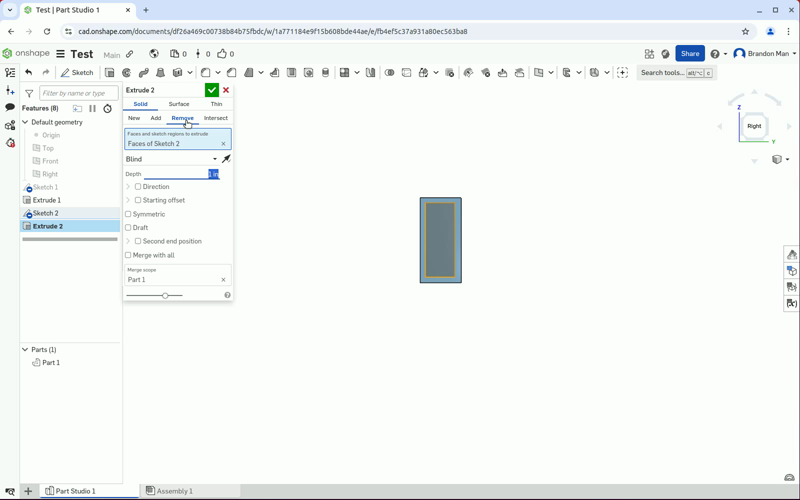
text(12.036)
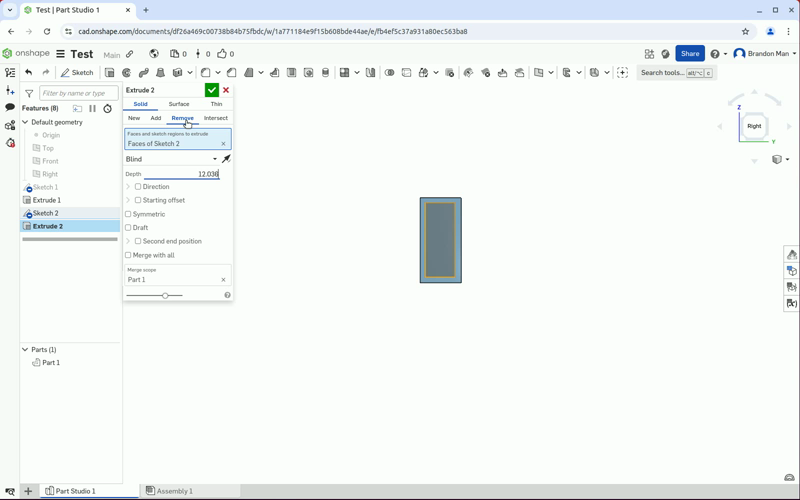
key(tab, 6)
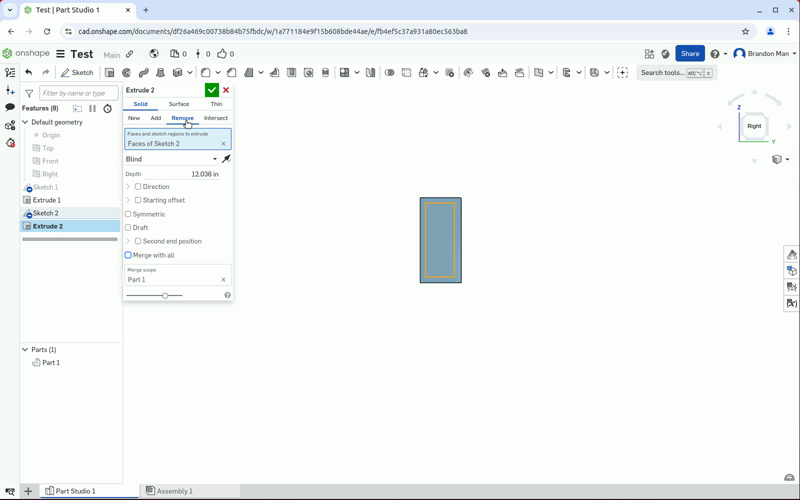
key(space)
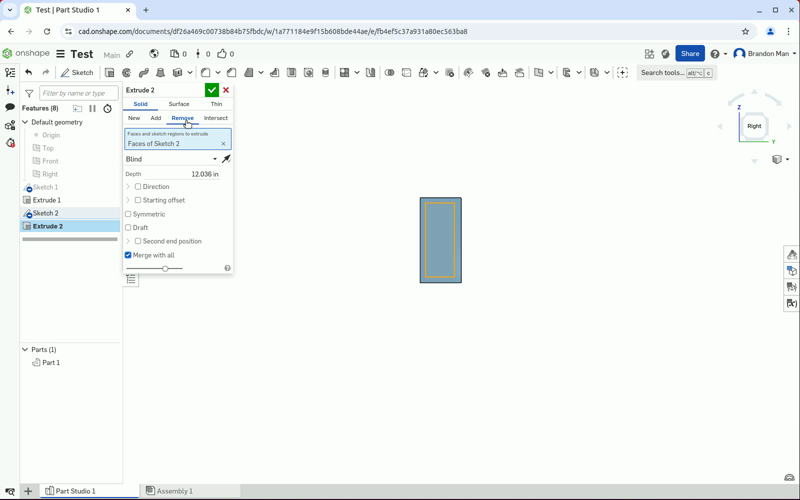
key(enter)
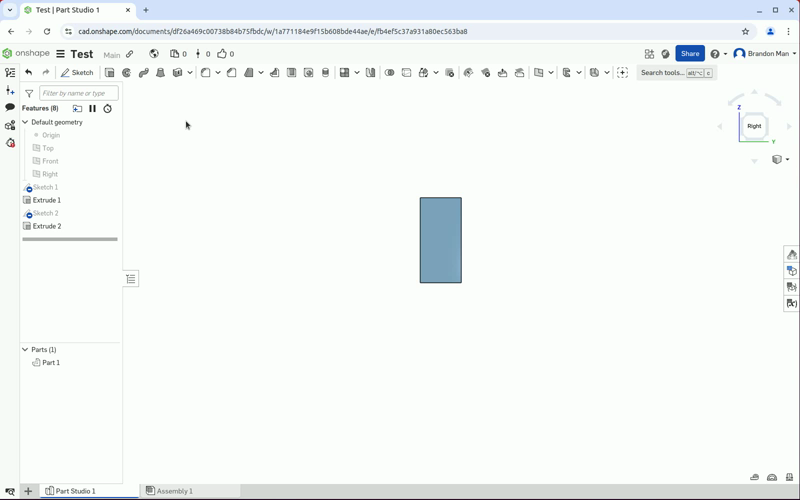
key(shift+h)
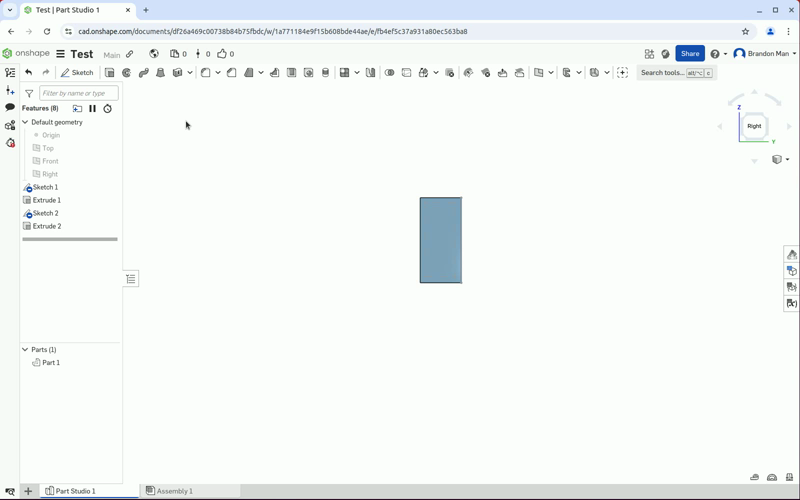
key(shift+h)
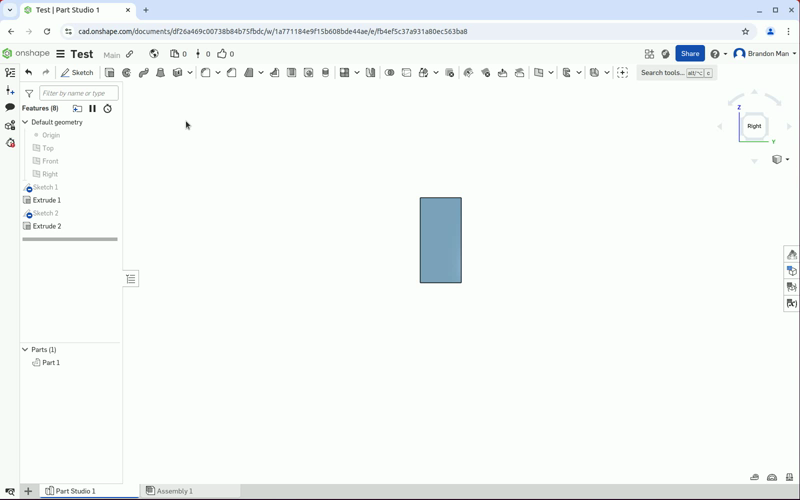
mouse_move(73, 189)
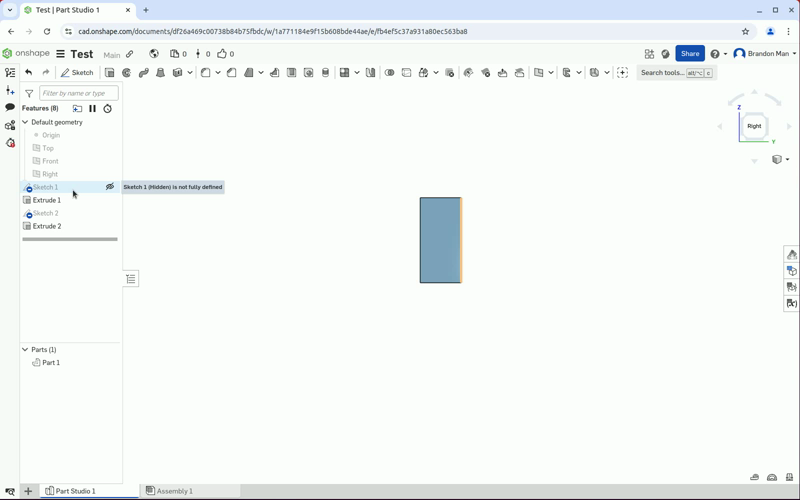
click(73, 189)
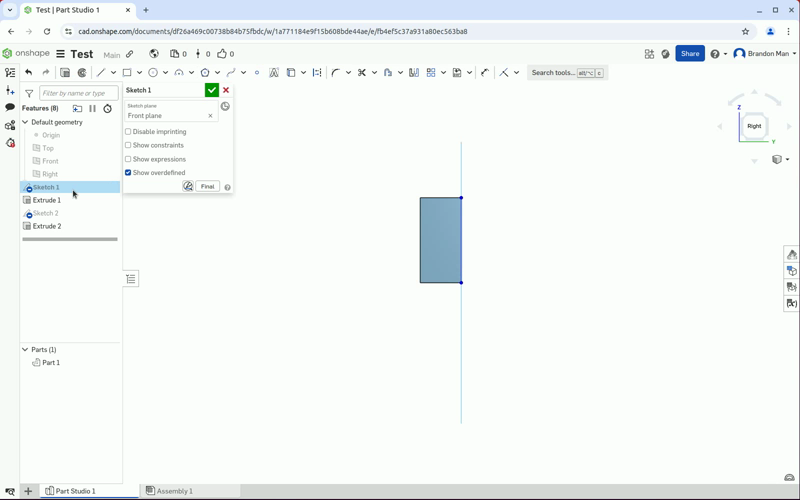
mouse_move(229, 92)
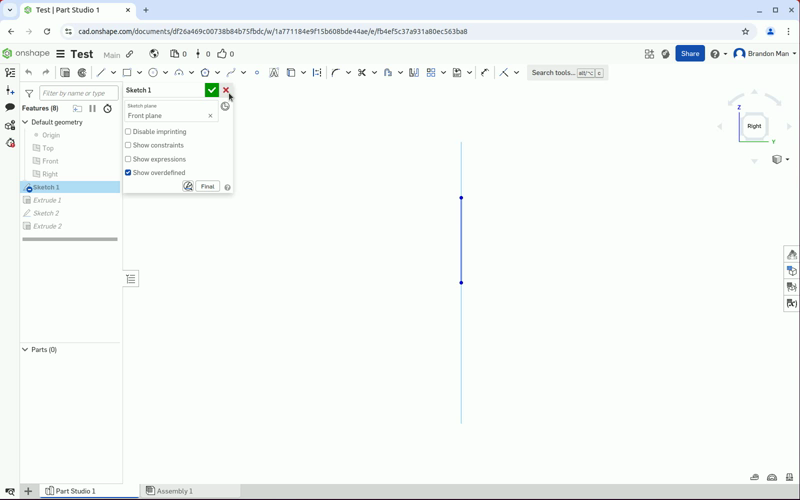
click(229, 92)
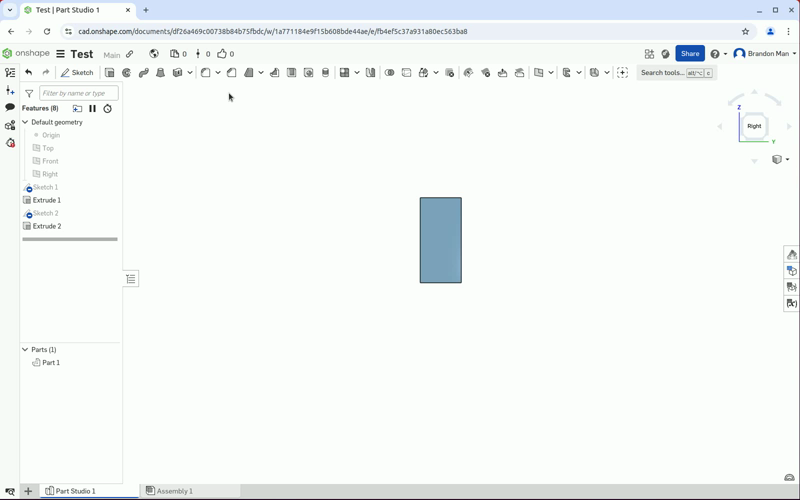
mouse_move(541, 75)
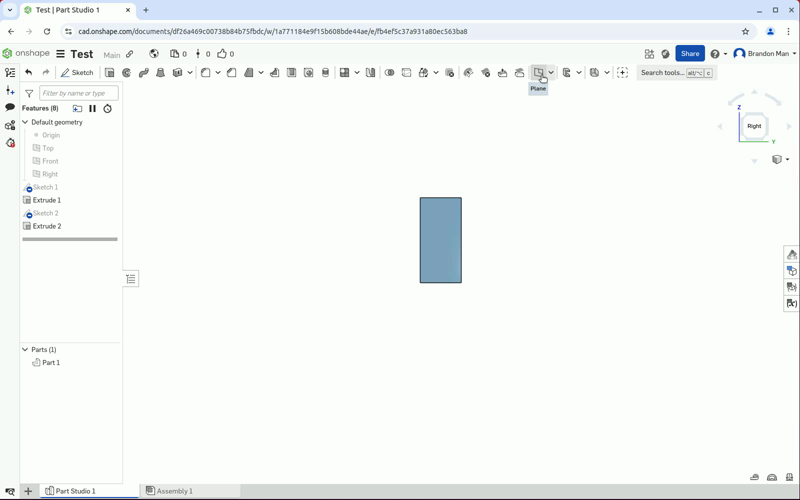
click(541, 75)
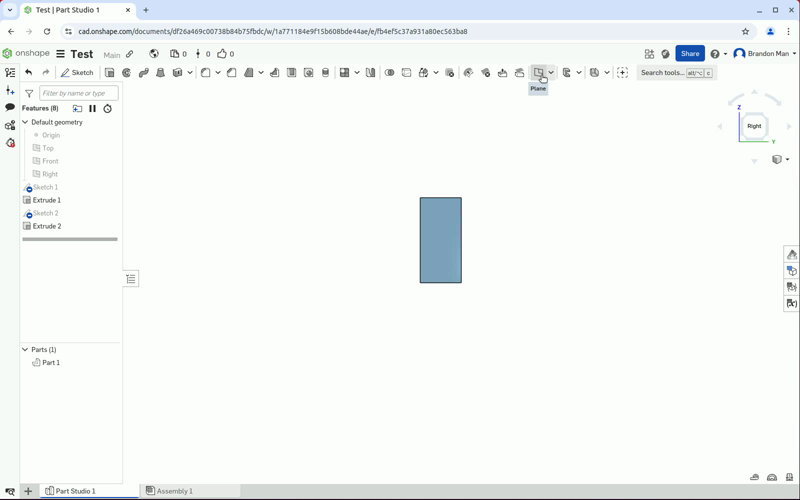
mouse_move(73, 176)
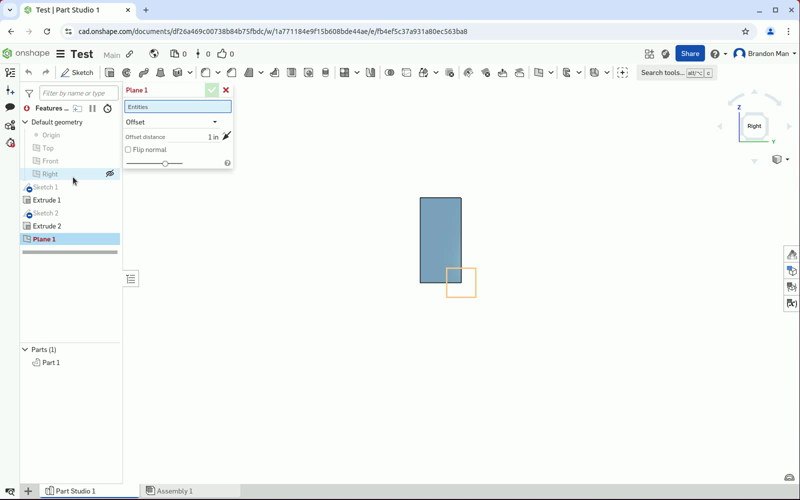
click(73, 176)
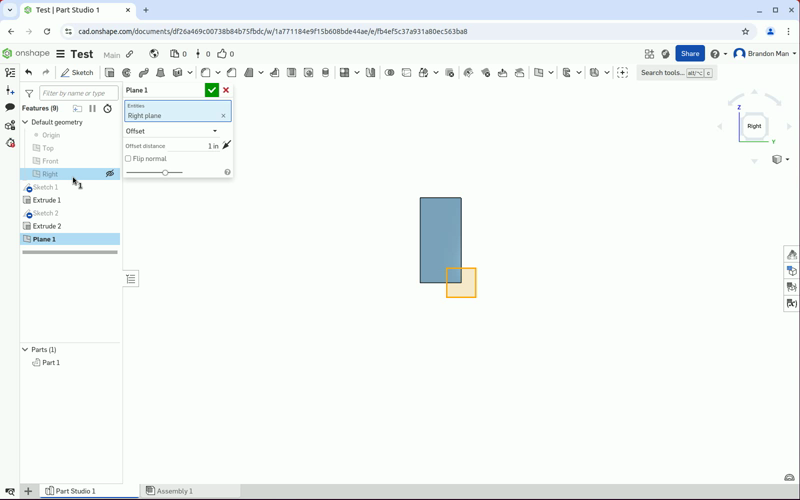
key(tab, 2)
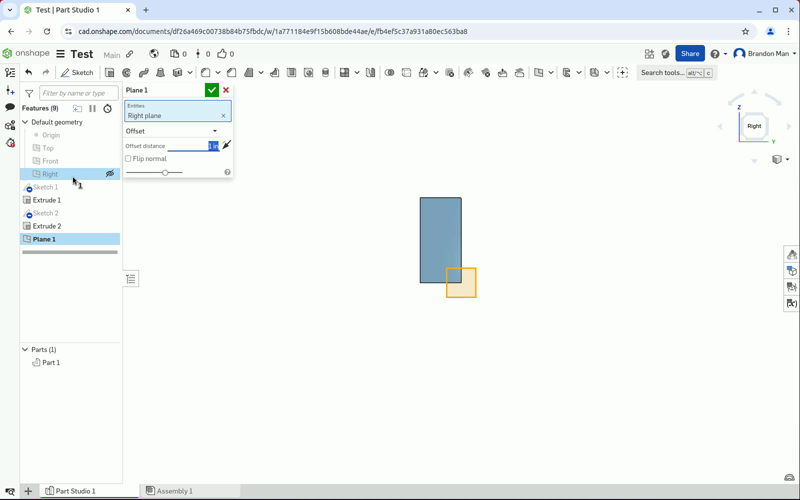
text(12.047)
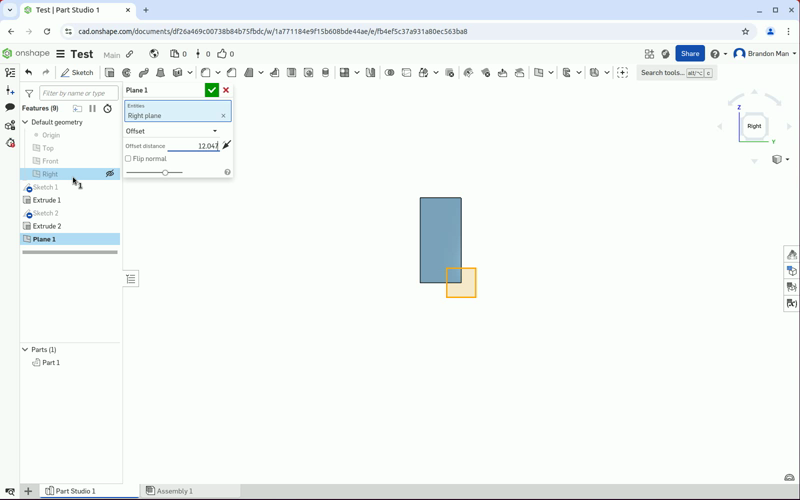
key(enter, 2)
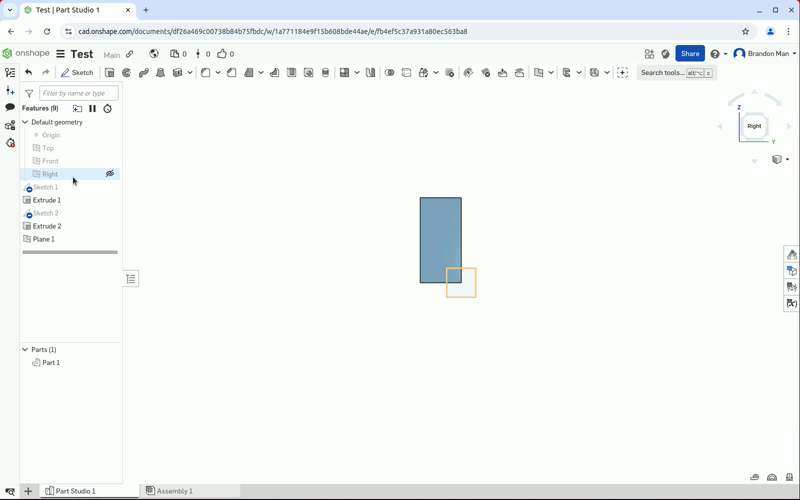
key(shift+s)
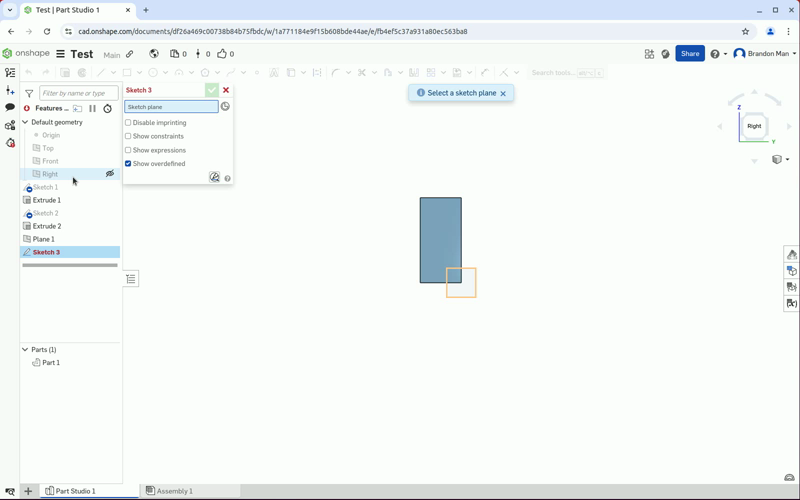
mouse_move(73, 241)
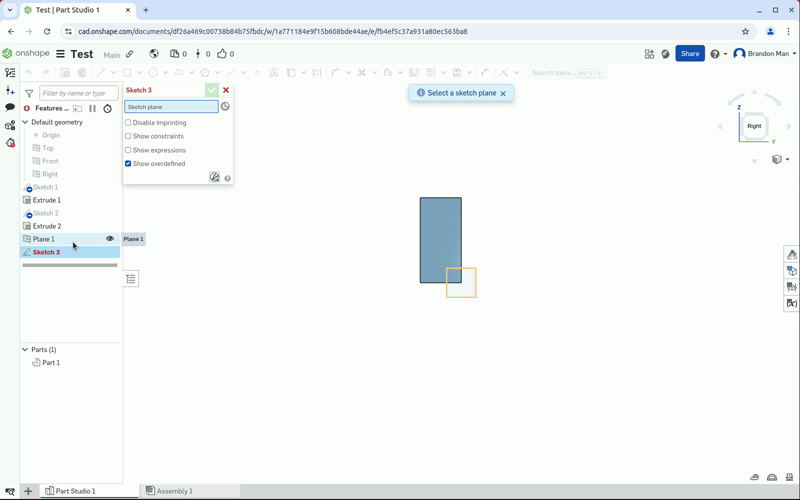
click(73, 241)
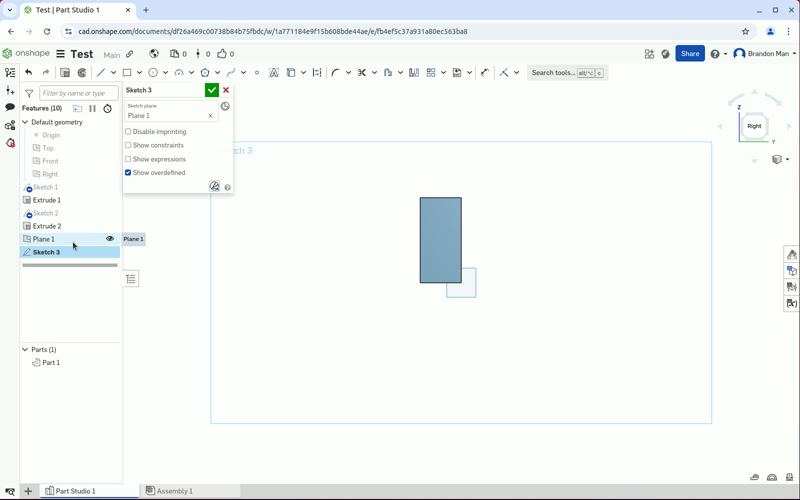
mouse_move(73, 352)
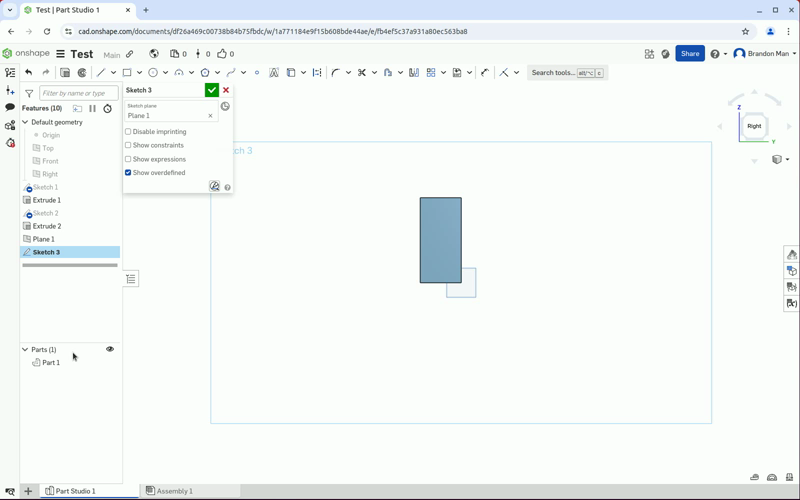
key(y)
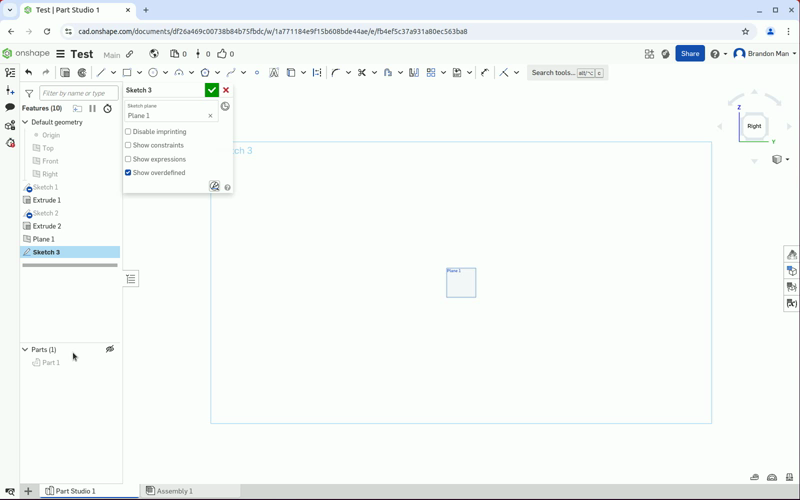
key(l)
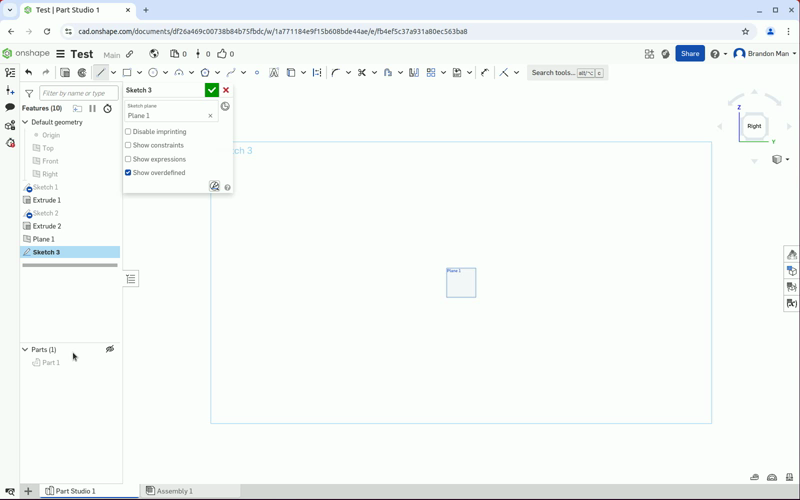
key_down(shift)
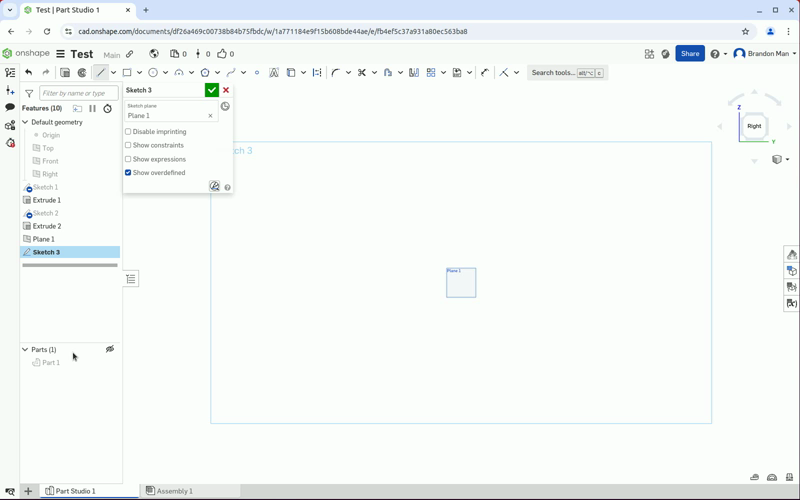
mouse_move(438, 272)
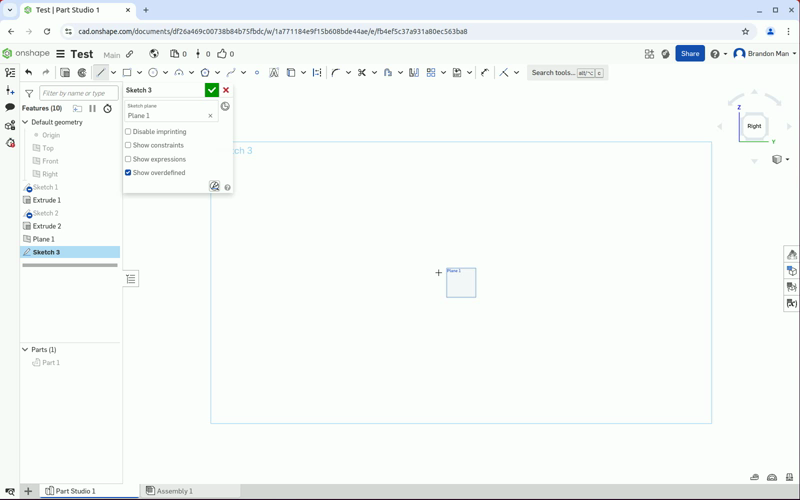
click(438, 272)
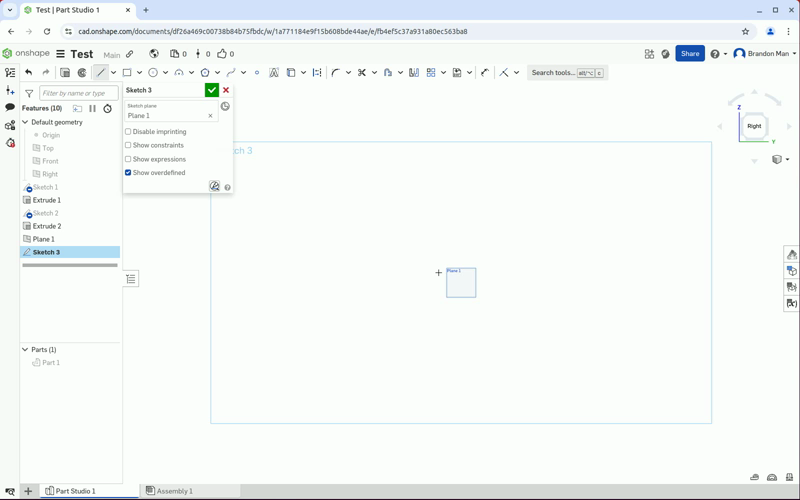
key_up(shift)
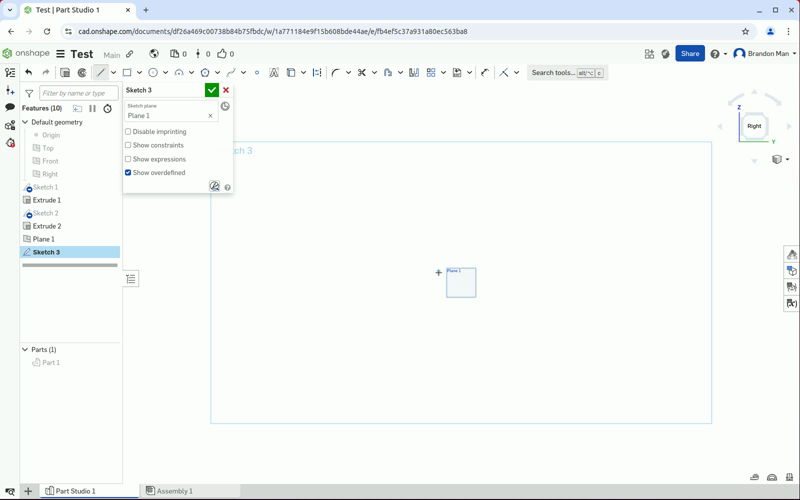
key_down(shift)
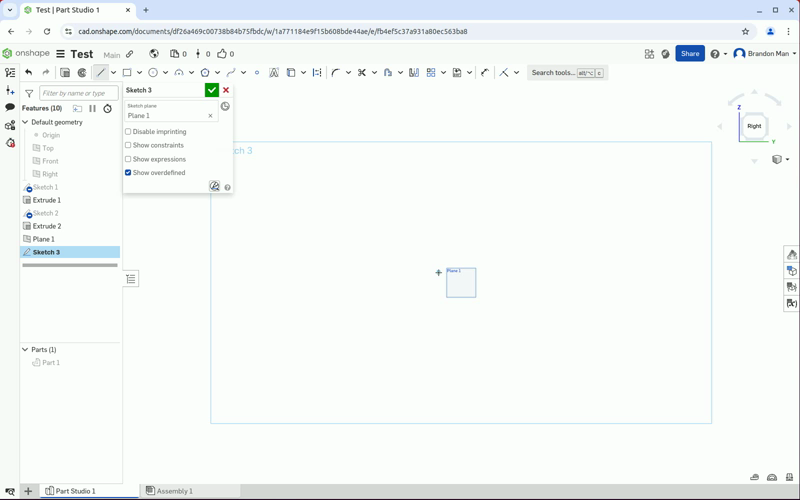
mouse_move(468, 272)
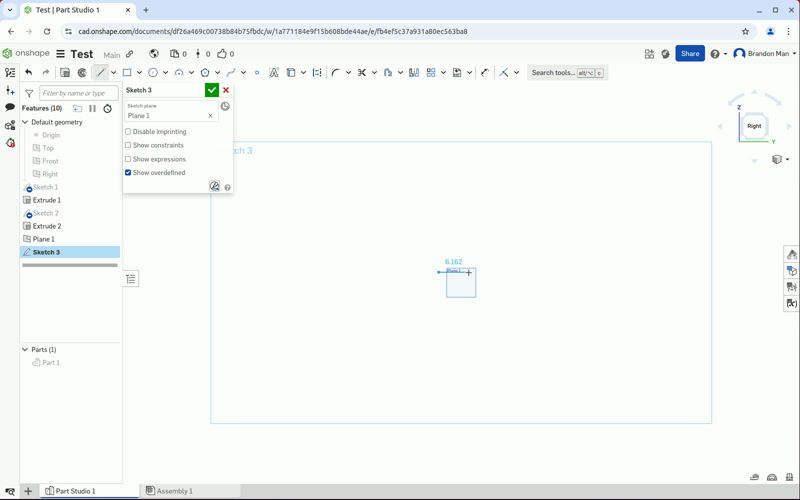
mouse_move(450, 272)
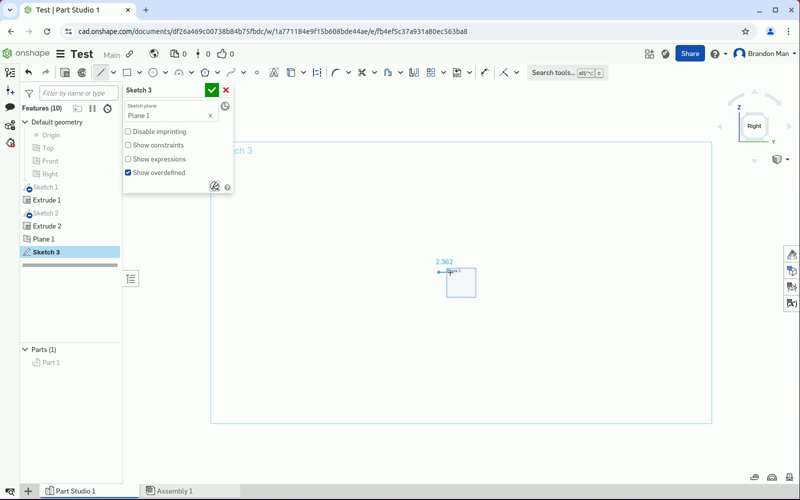
click(450, 272)
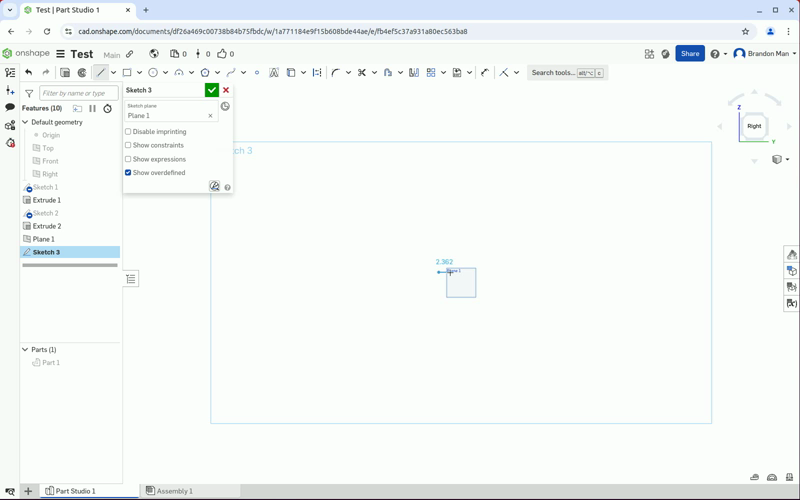
key_up(shift)
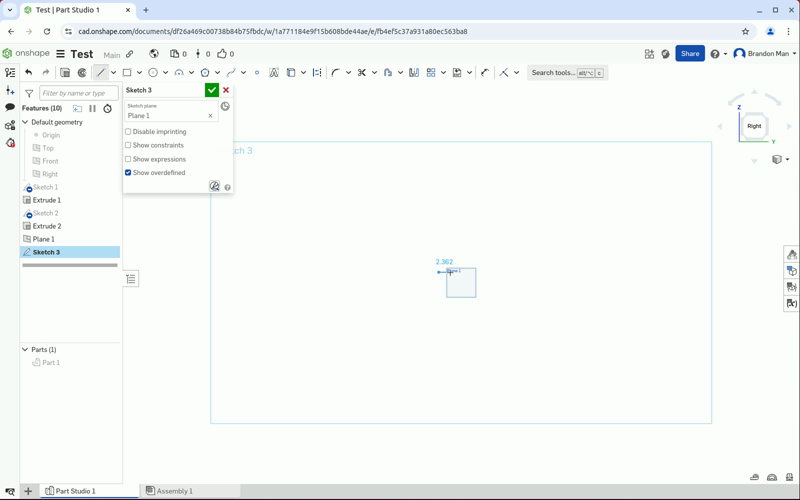
key_down(shift)
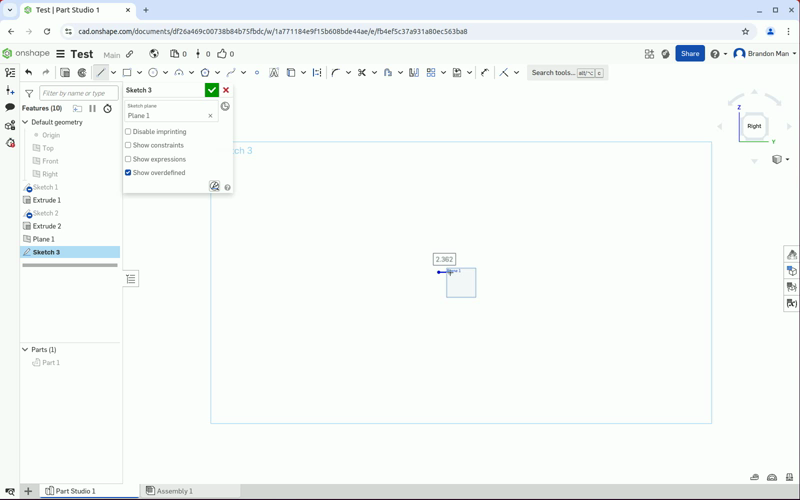
mouse_move(450, 207)
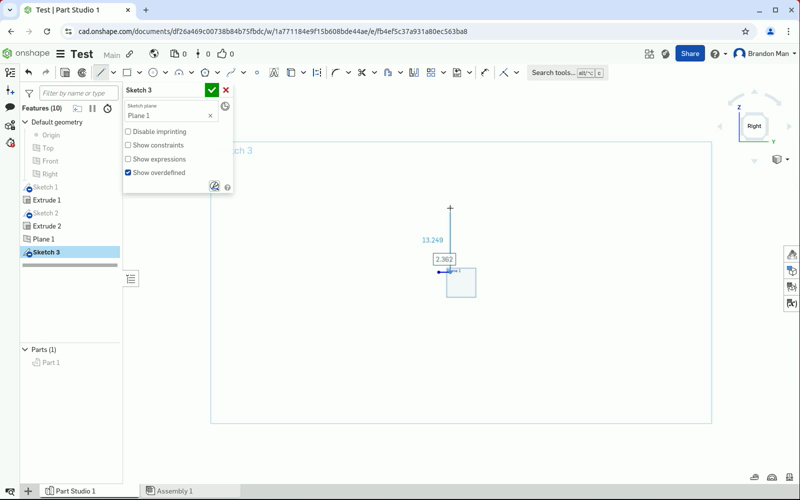
click(450, 207)
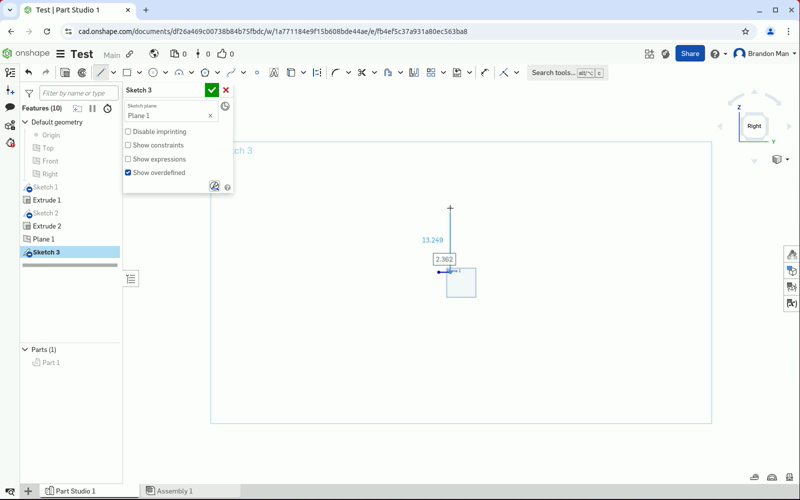
key_up(shift)
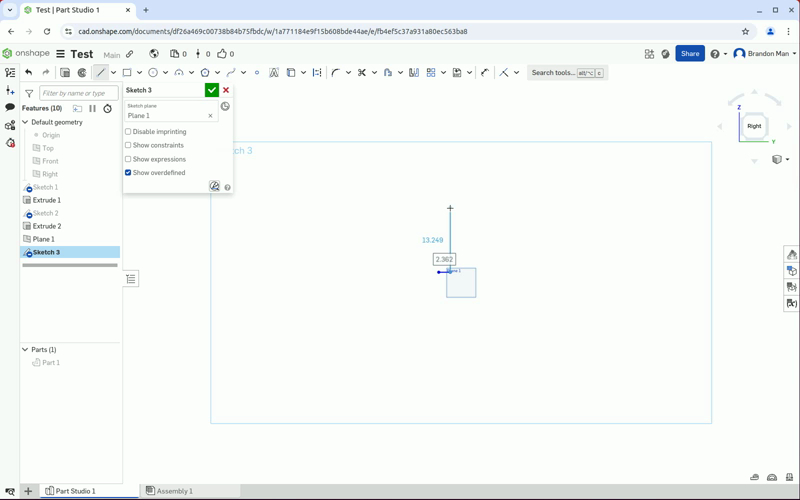
key_down(shift)
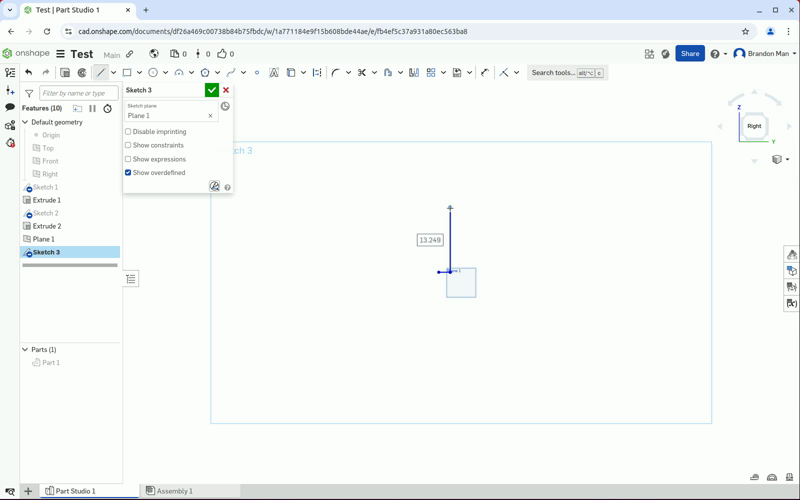
mouse_move(480, 207)
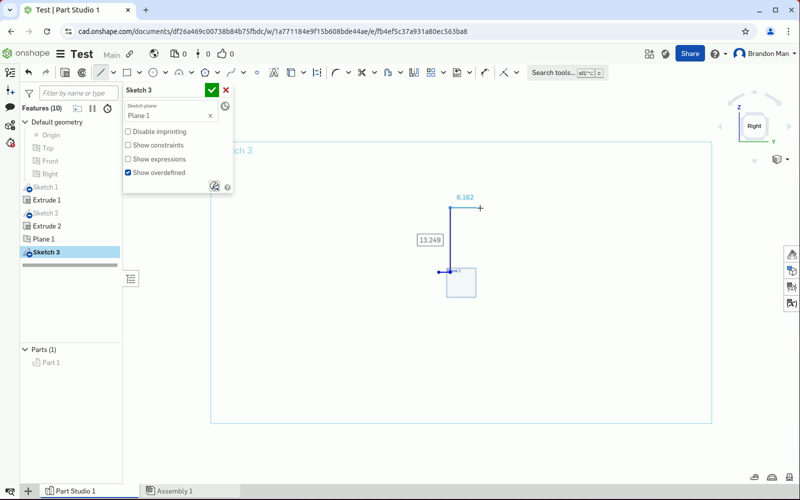
mouse_move(438, 207)
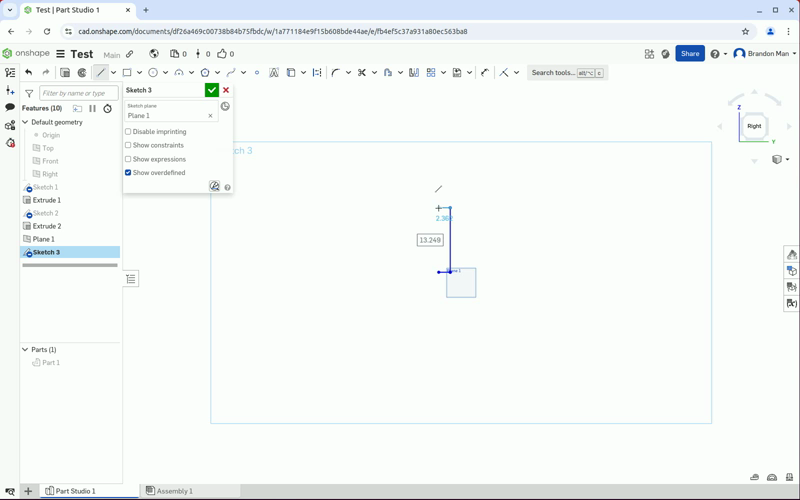
click(438, 207)
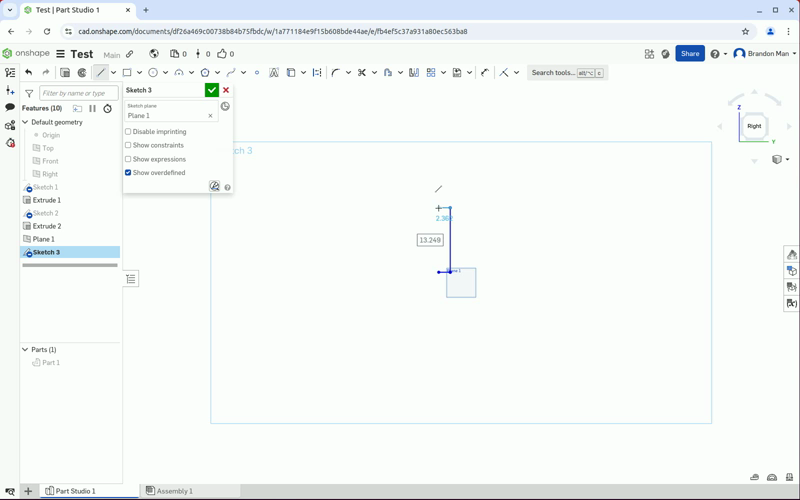
key_up(shift)
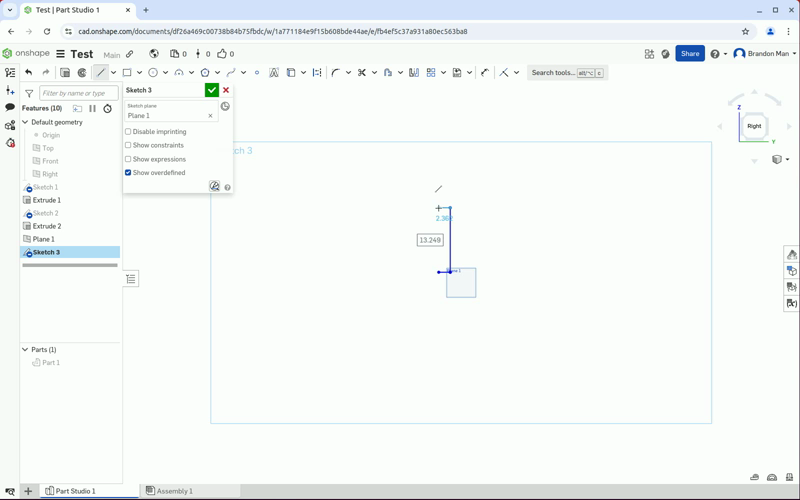
key_down(shift)
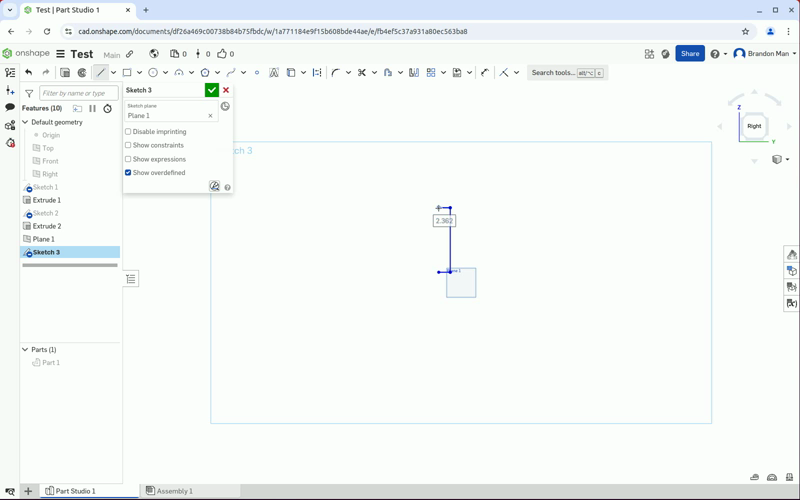
mouse_move(438, 272)
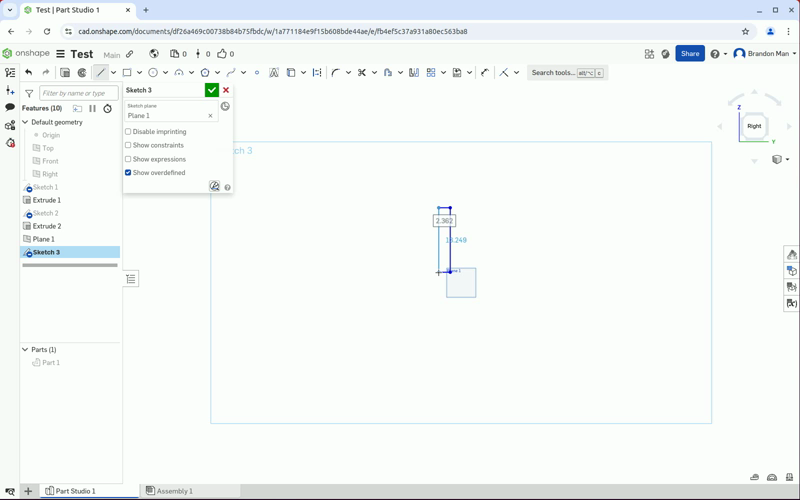
key_up(shift)
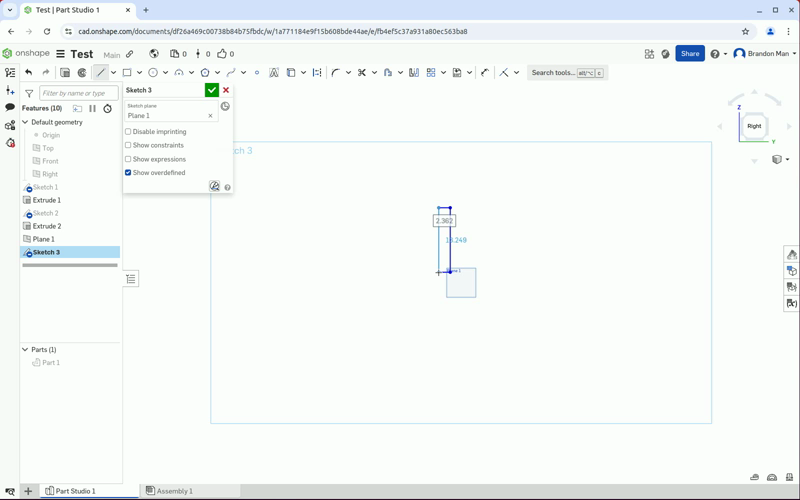
click(438, 272)
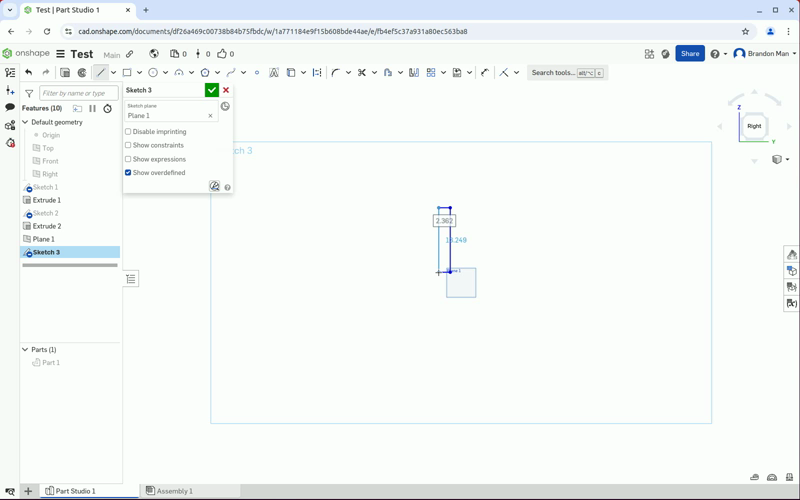
key(esc)
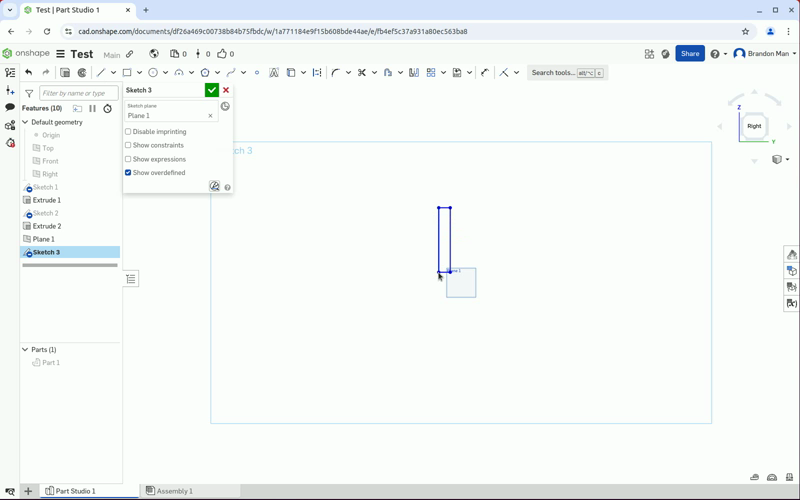
mouse_move(449, 257)
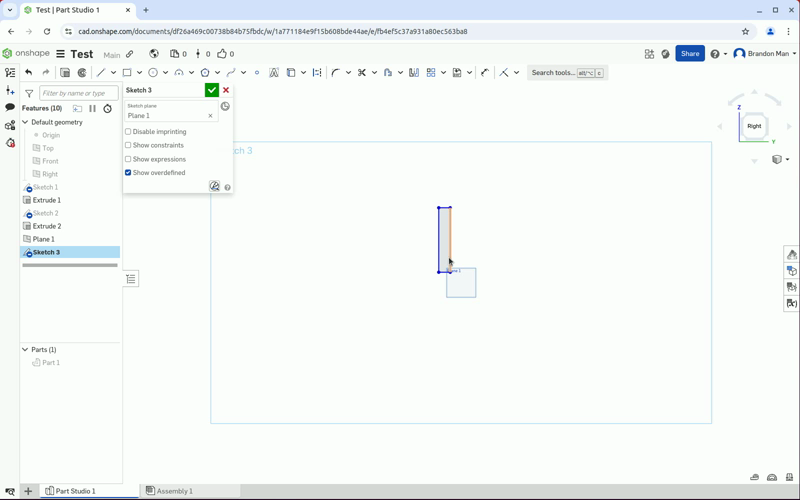
scroll(6)
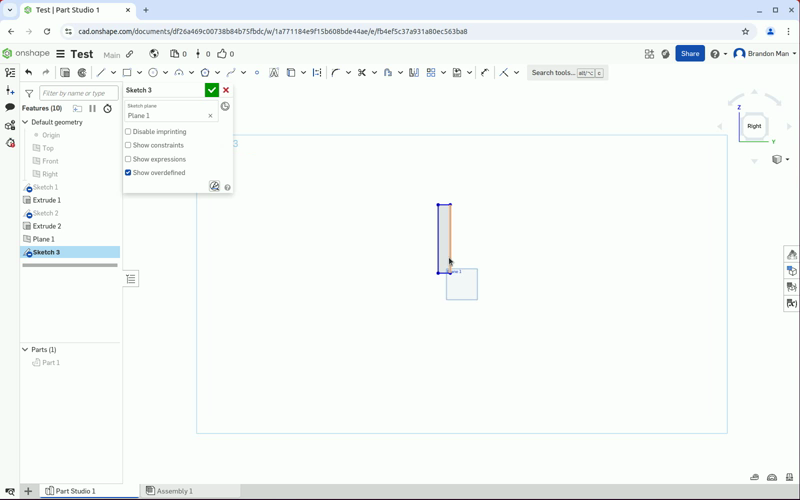
scroll(6)
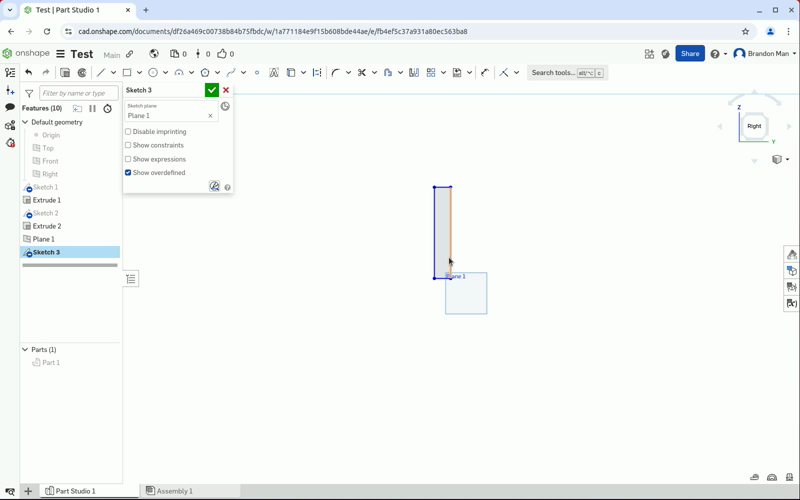
scroll(6)
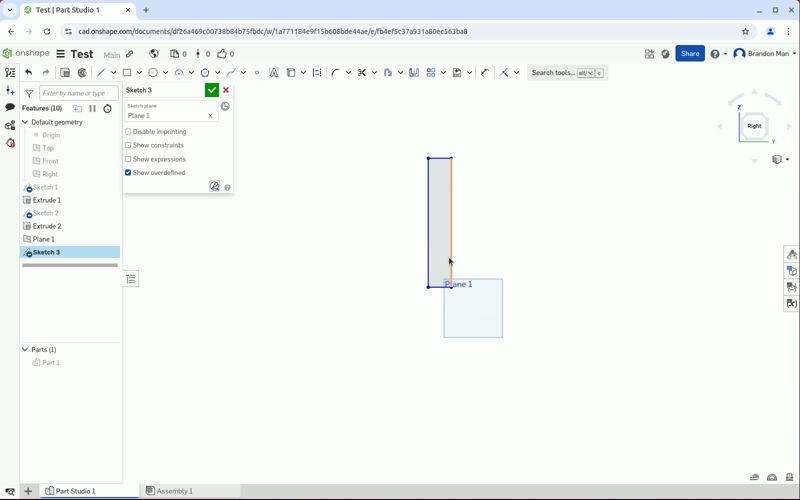
scroll(6)
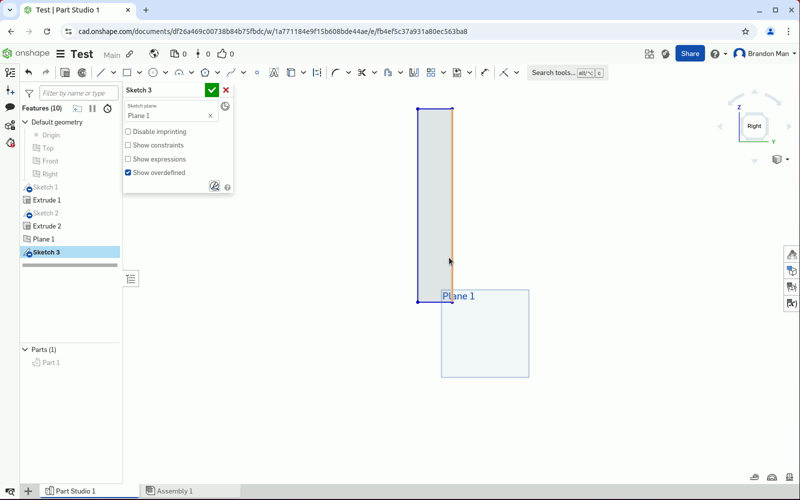
scroll(6)
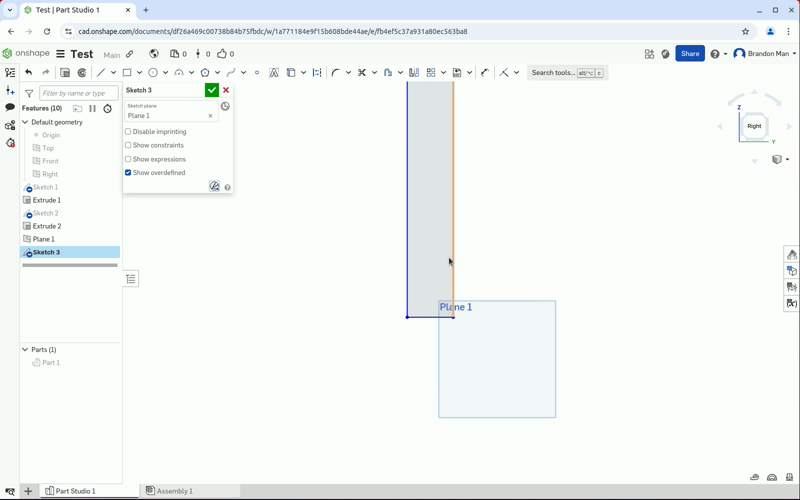
scroll(6)
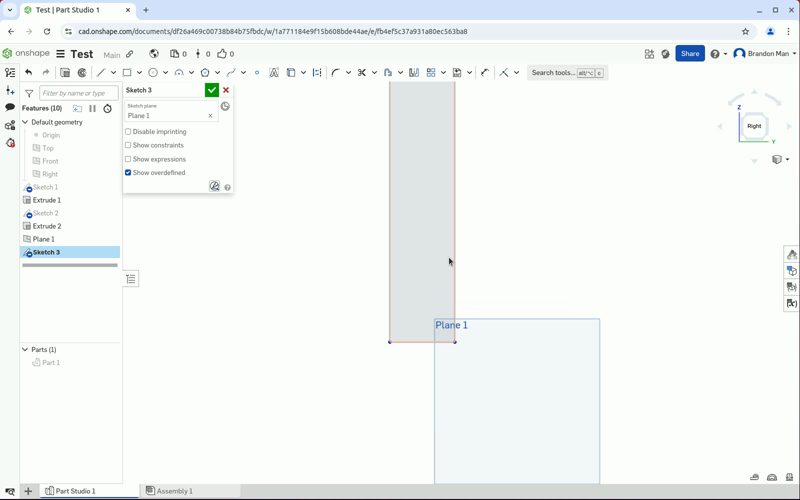
scroll(6)
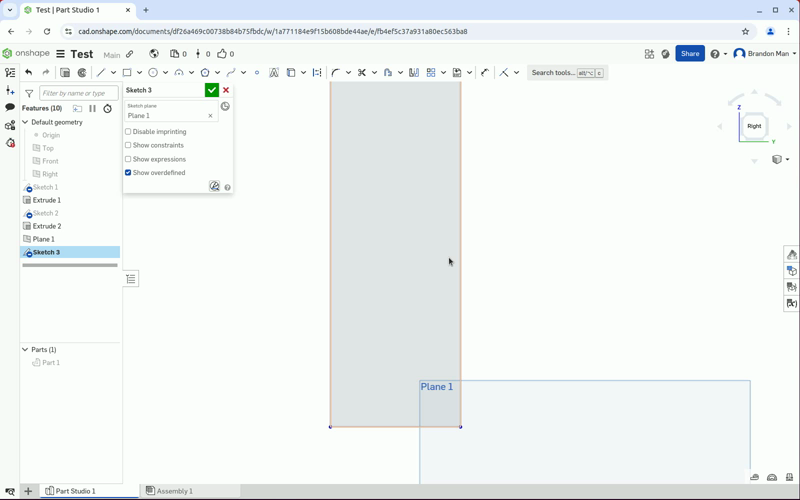
click(449, 257)
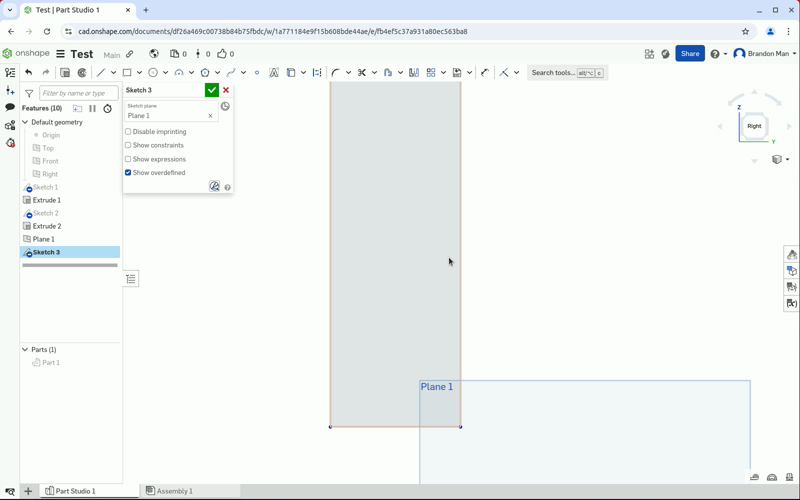
scroll(-6)
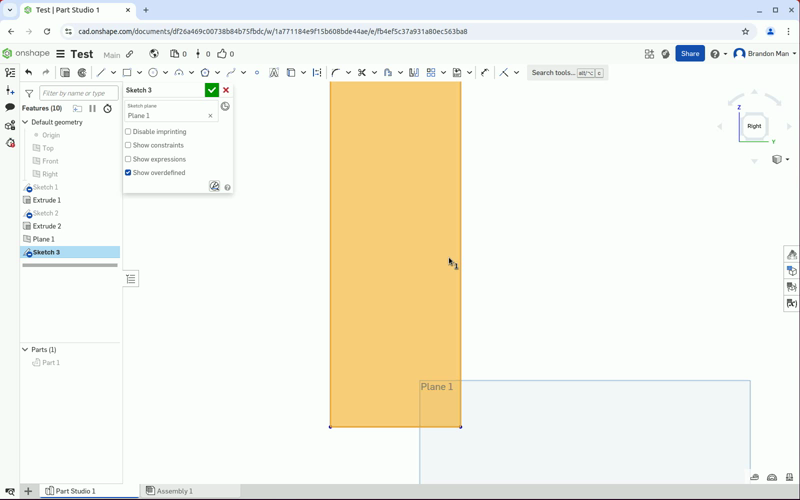
scroll(-6)
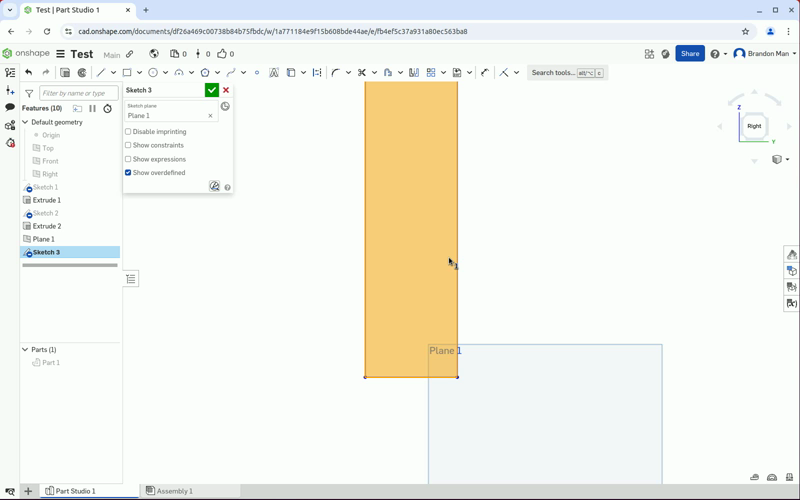
scroll(-6)
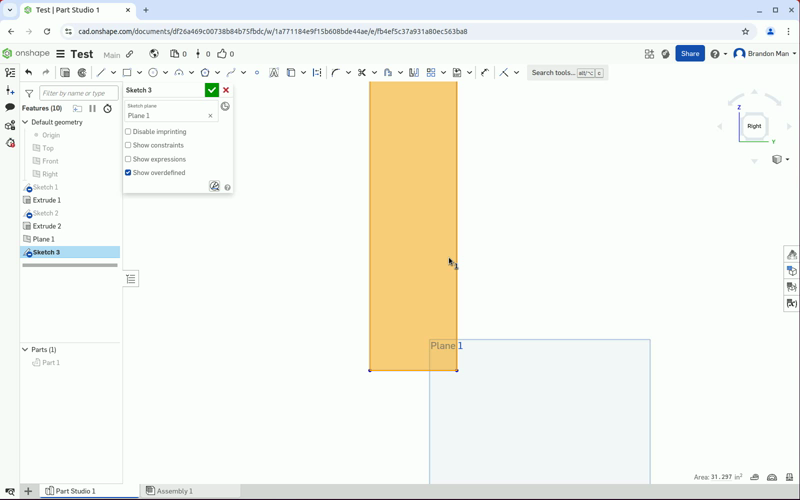
scroll(-6)
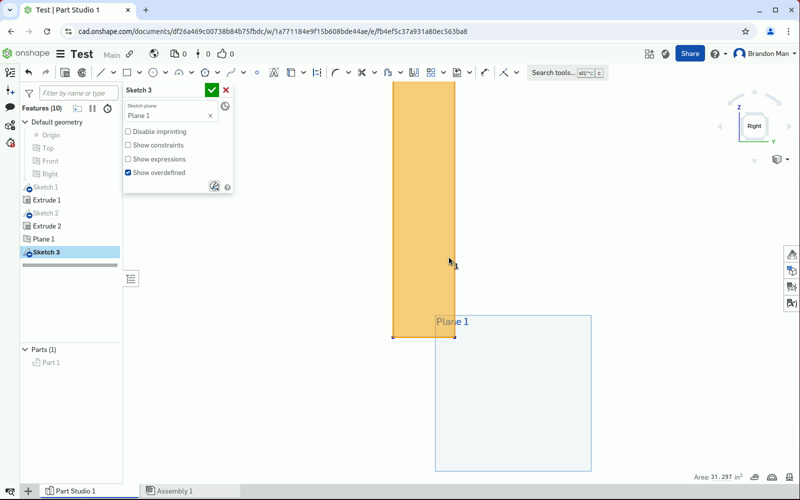
scroll(-6)
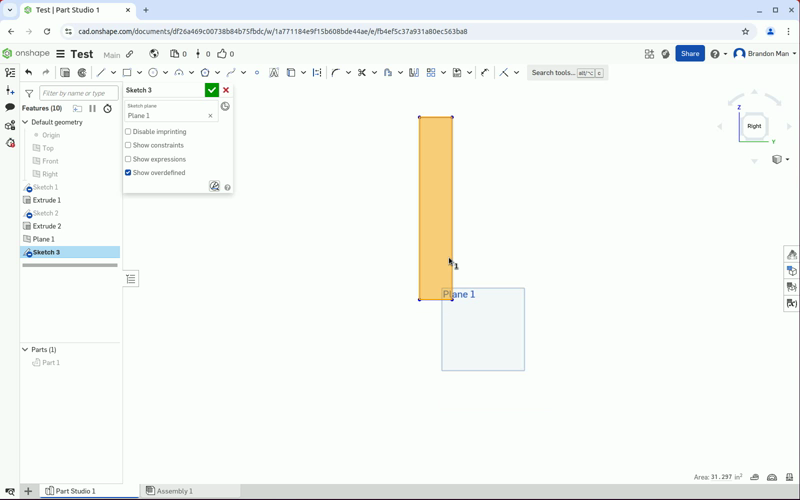
scroll(-6)
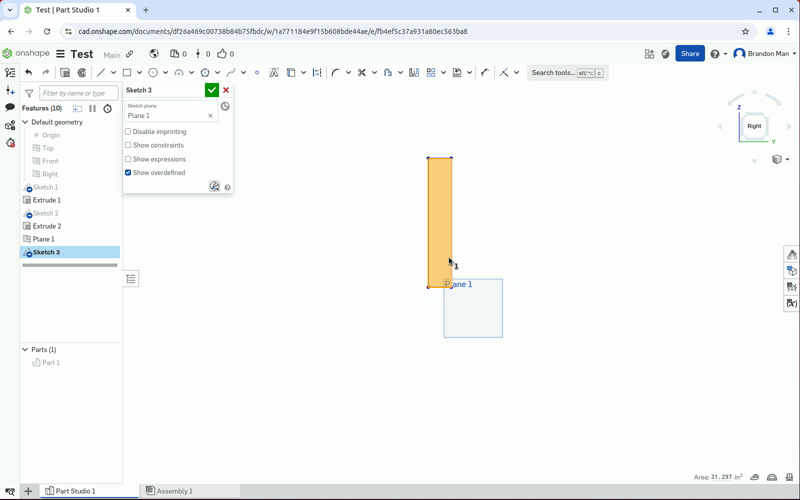
scroll(-6)
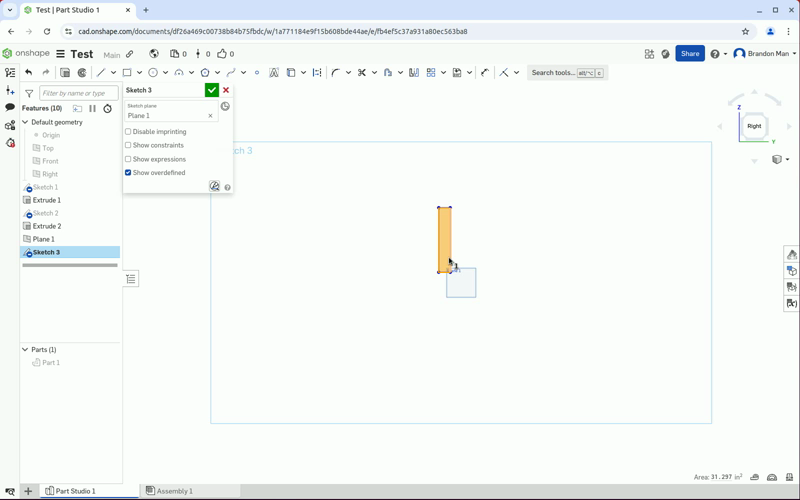
mouse_move(73, 352)
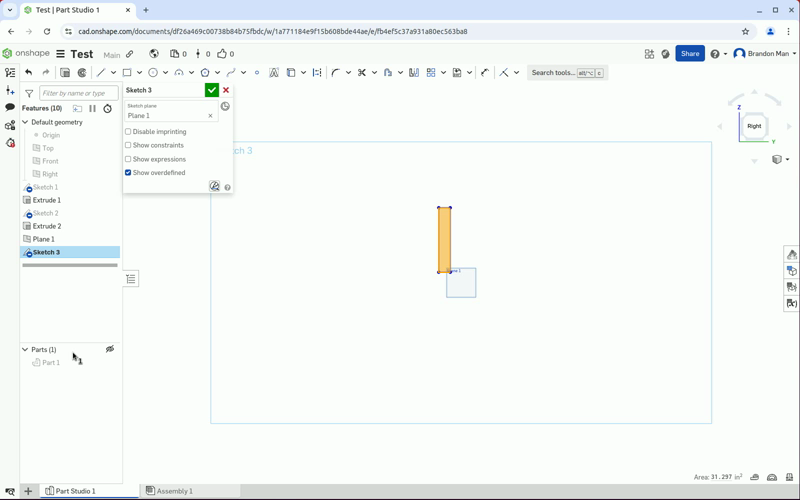
key(shift+y)
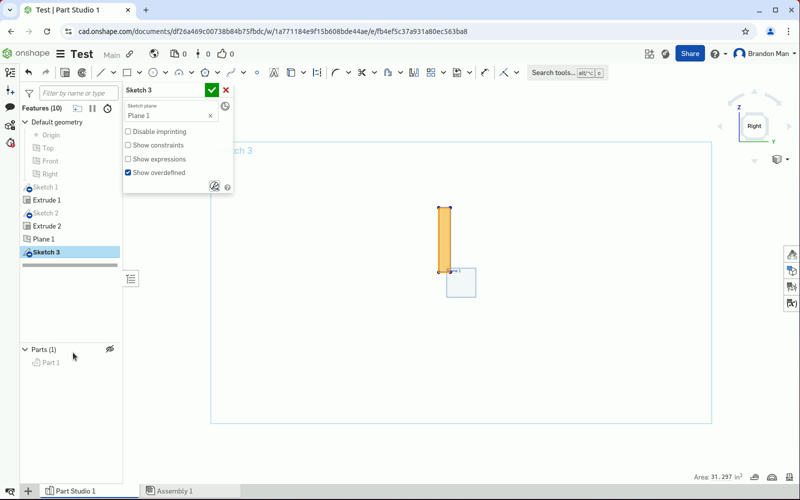
key(shift+e)
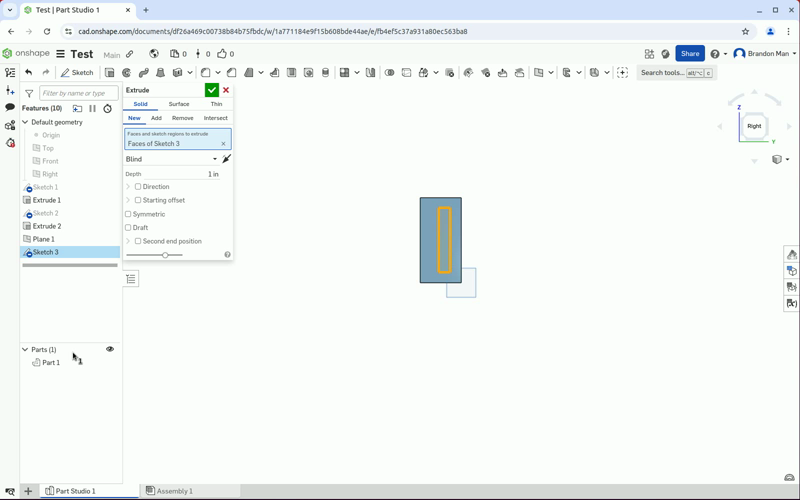
mouse_move(143, 106)
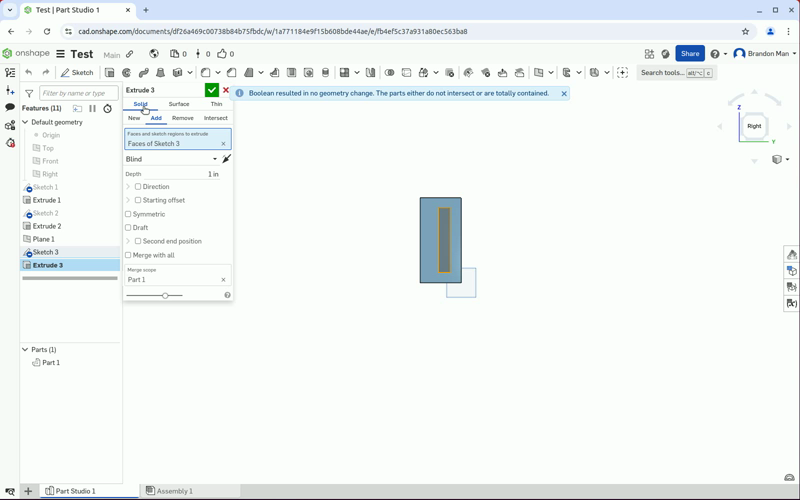
click(143, 106)
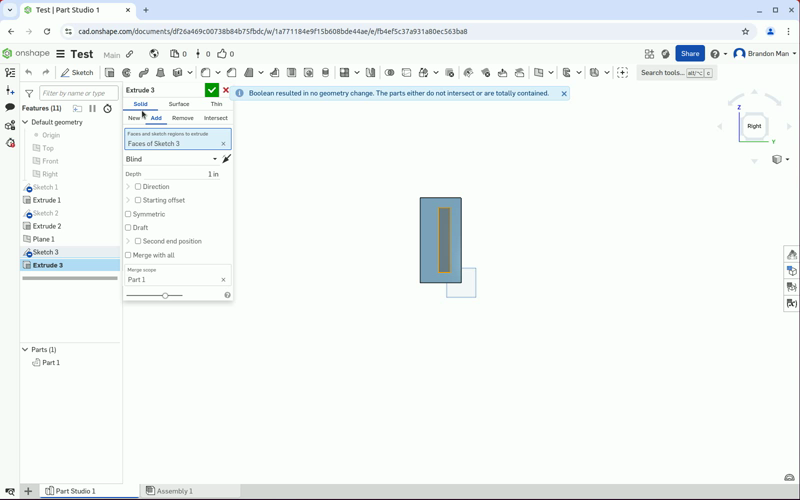
mouse_move(137, 120)
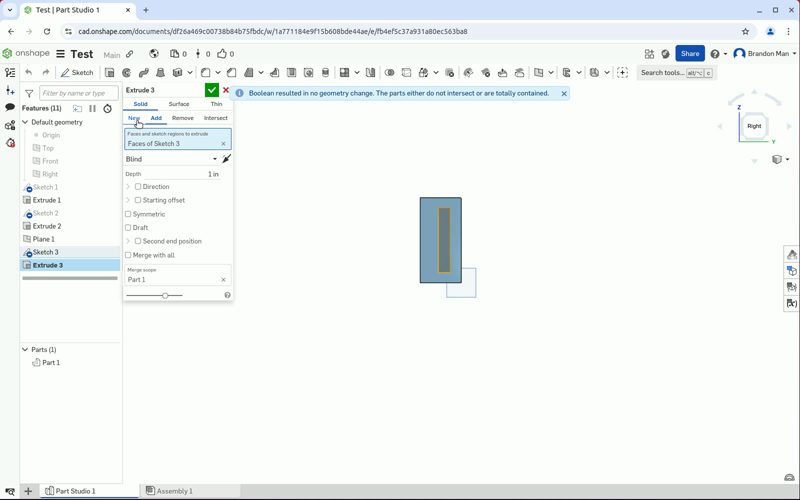
click(137, 120)
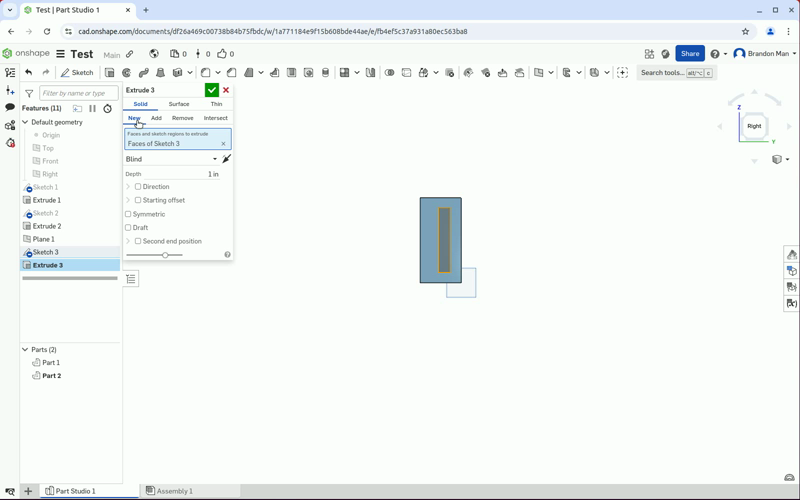
key(tab, 4)
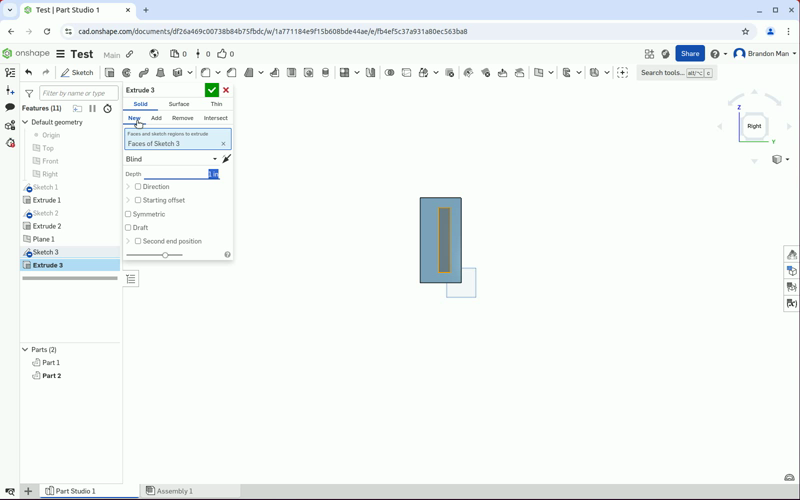
text(12.036)
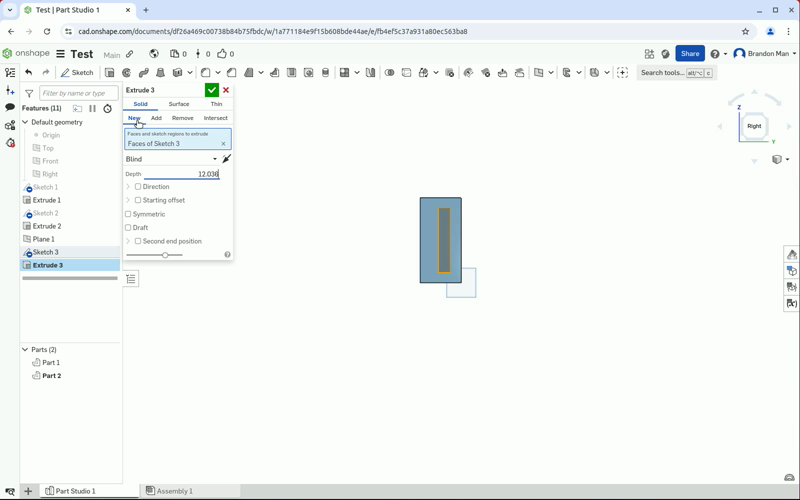
key(enter)
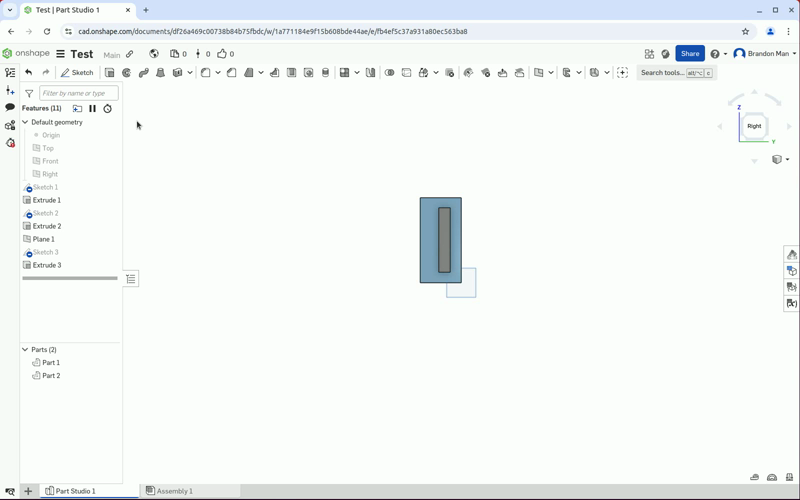
key(shift+h)
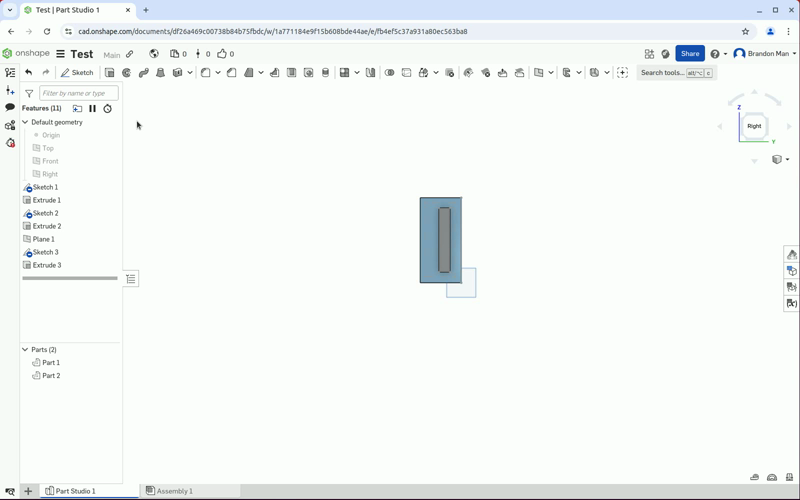
key(shift+h)
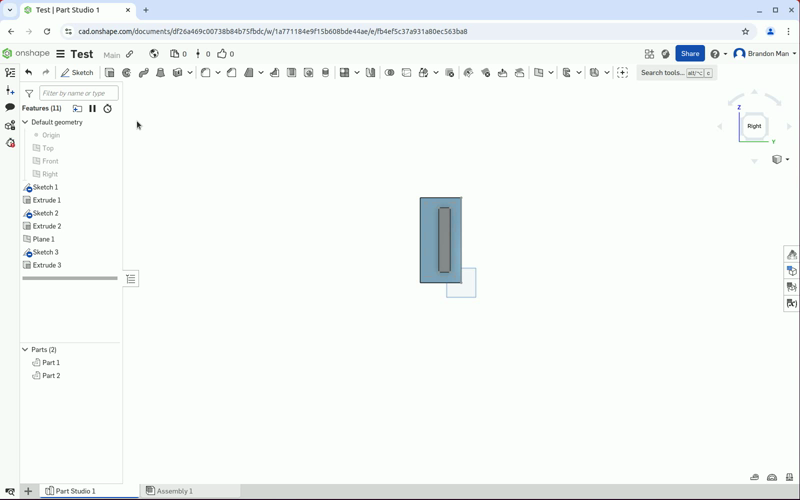
key(shift+7)
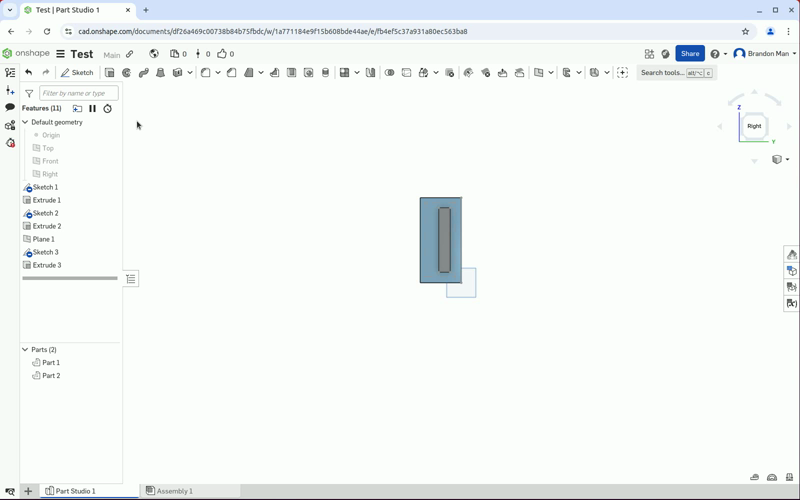
key(right, 2)
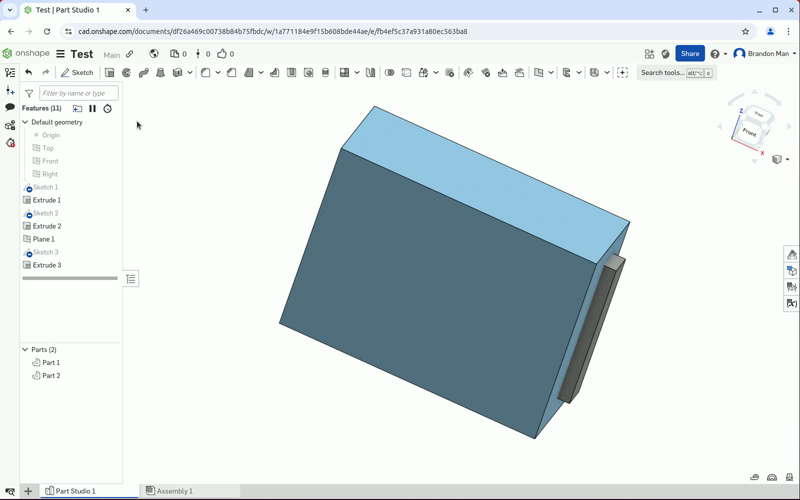
key(down, 2)
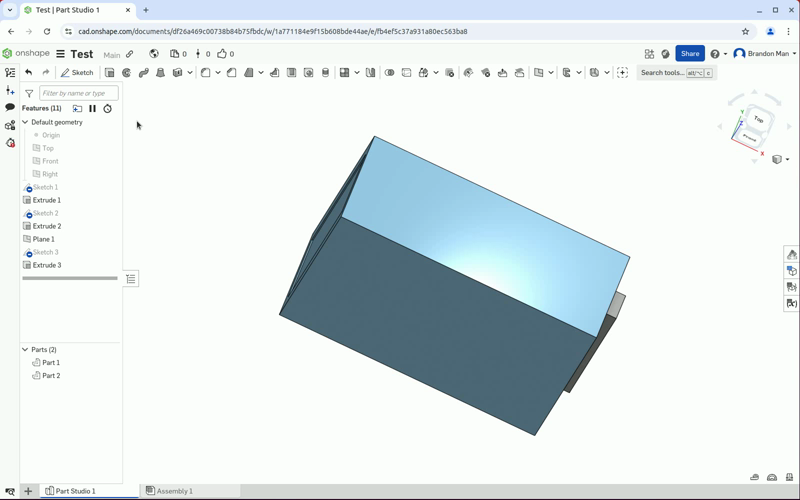
key(up, 2)
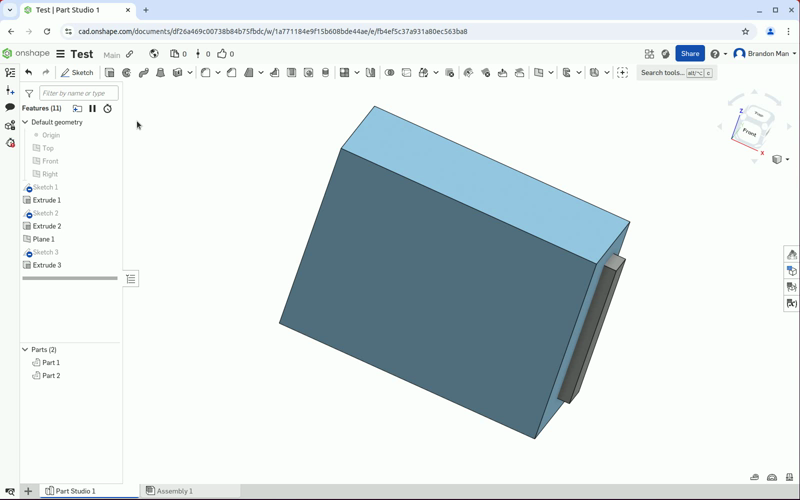
key(left, 2)
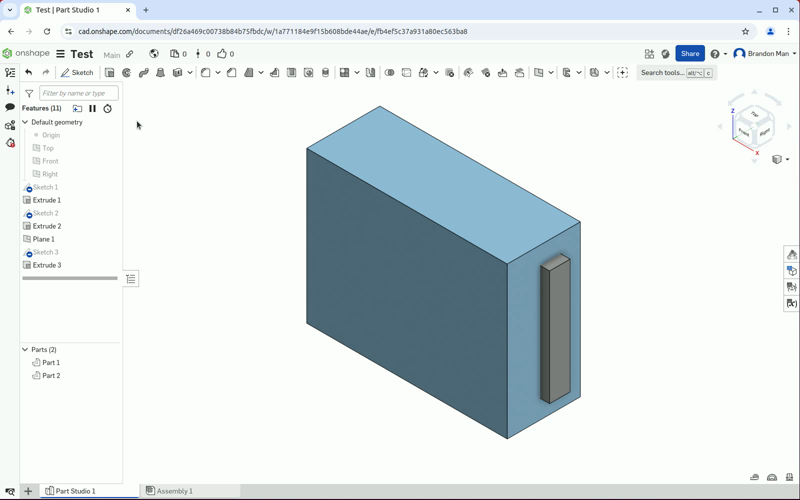
mouse_move(73, 189)
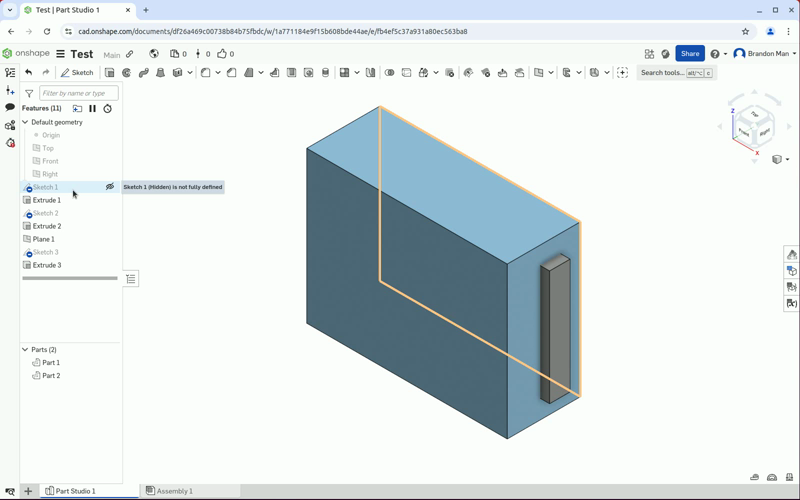
click(73, 189)